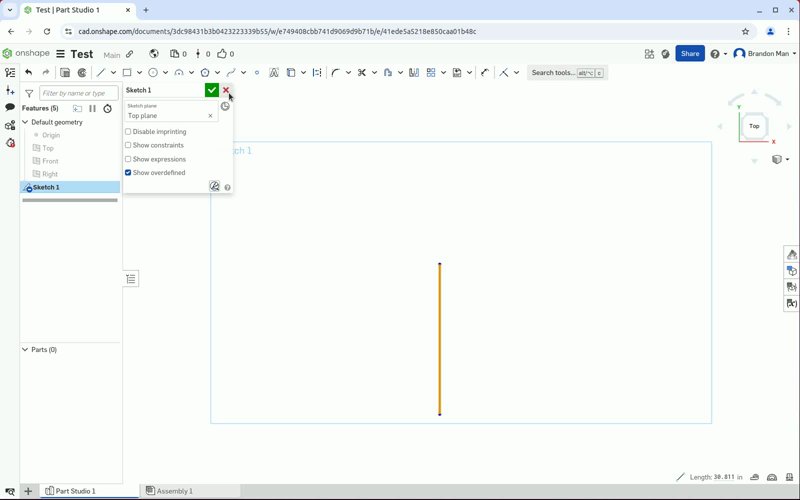
key(shift+h)
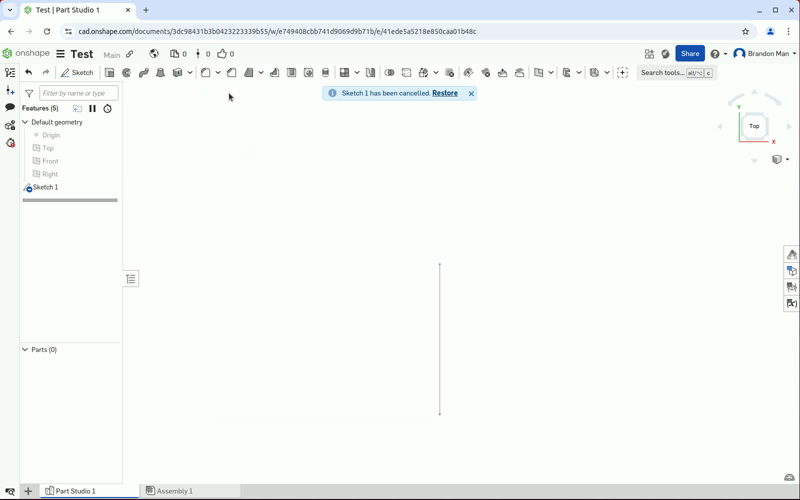
key(shift+s)
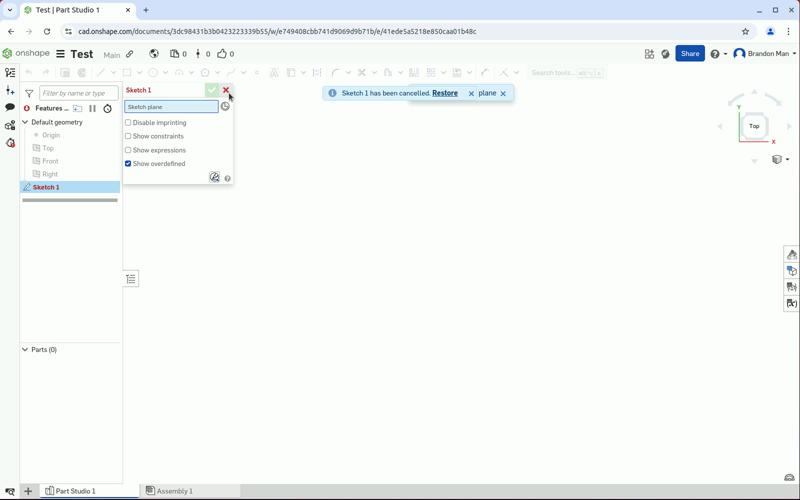
mouse_move(73, 150)
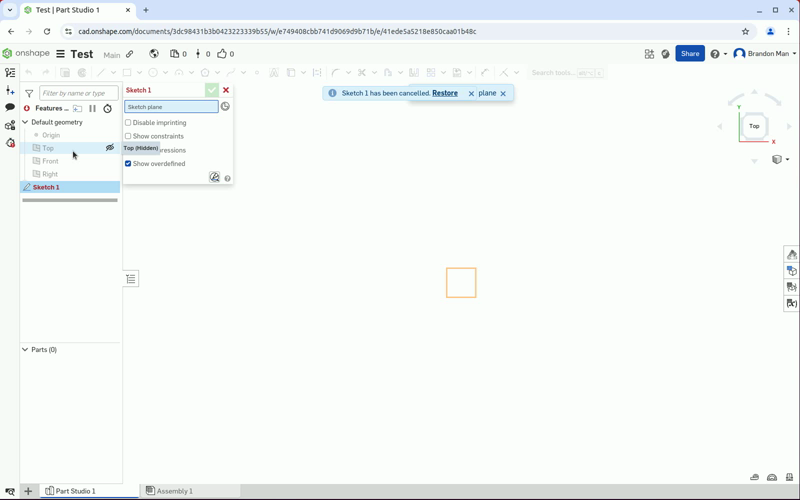
click(73, 150)
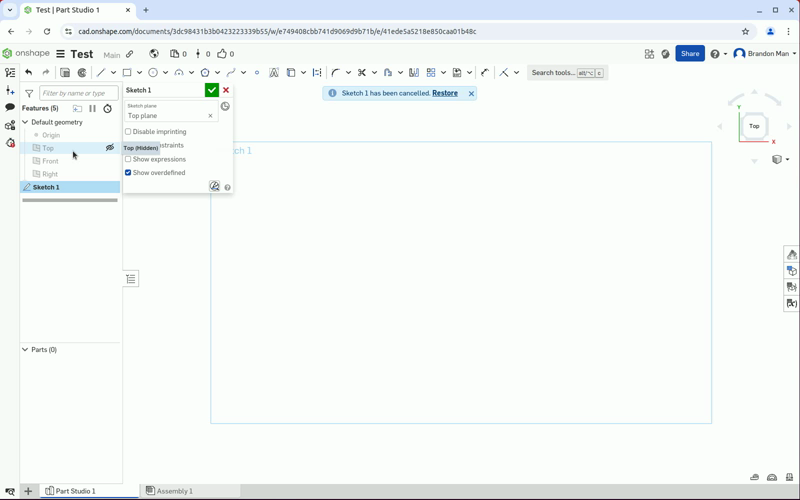
mouse_move(73, 352)
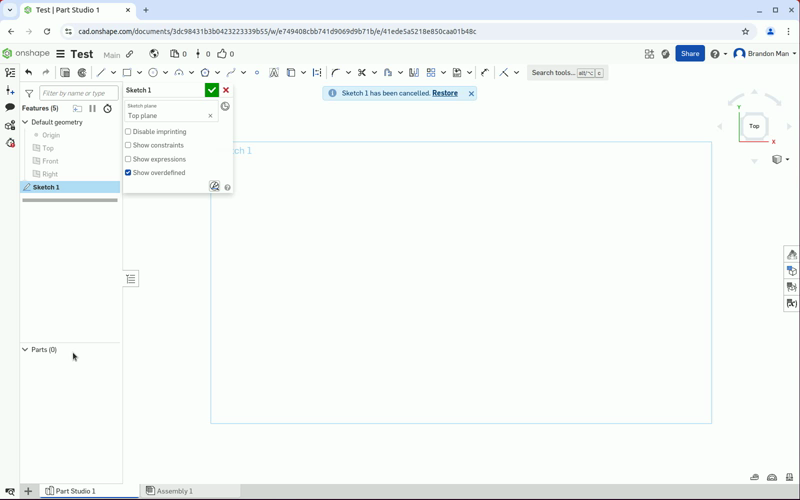
key(y)
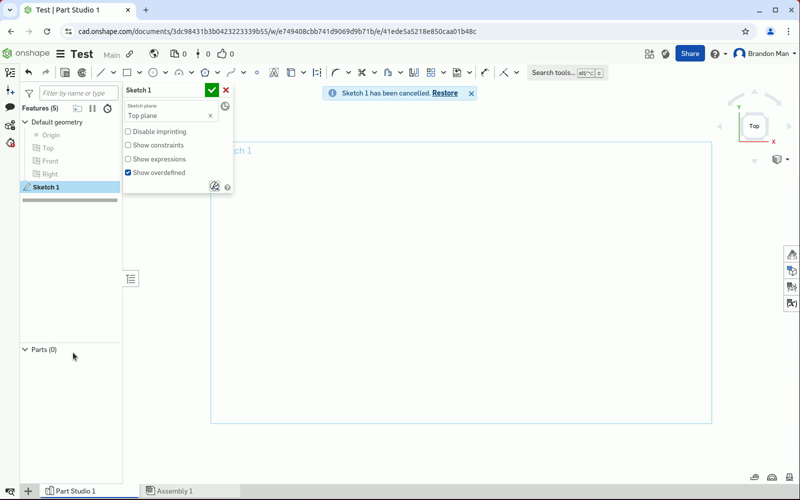
key(c)
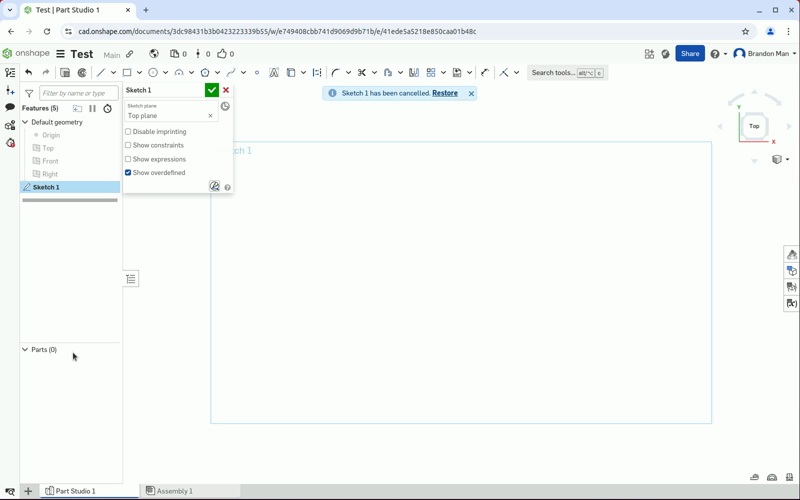
key_down(shift)
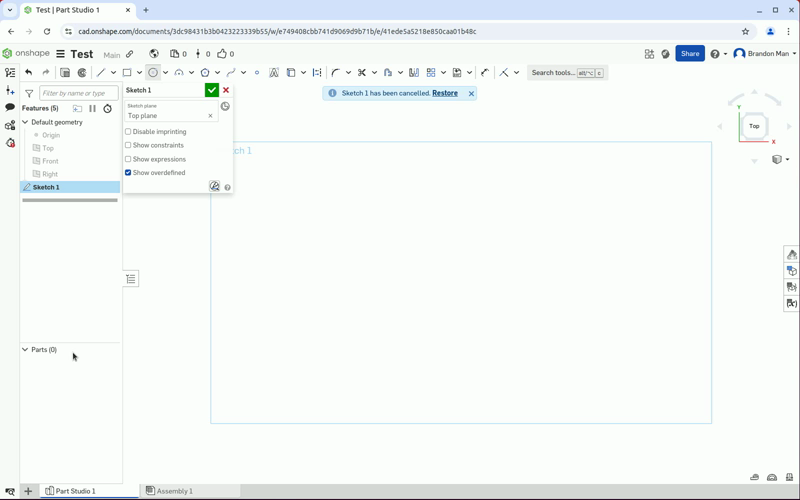
mouse_move(461, 282)
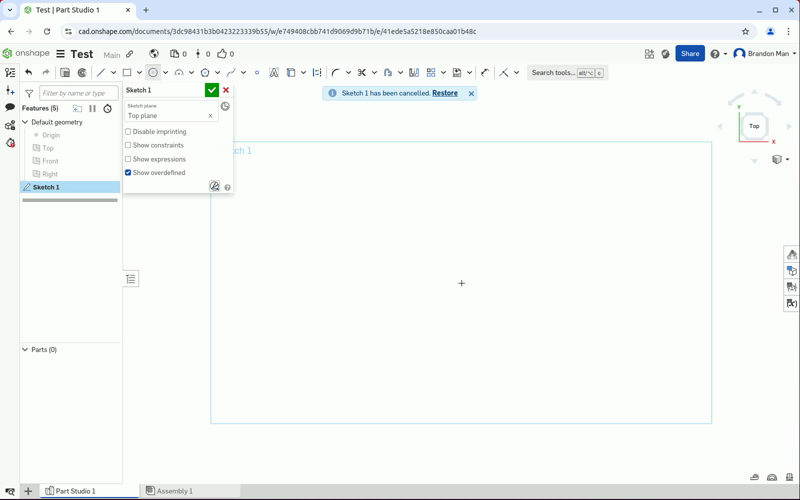
click(461, 282)
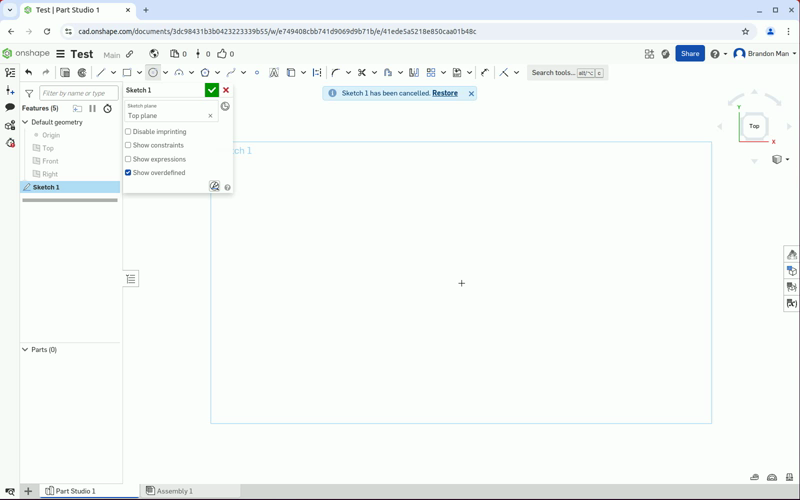
key_up(shift)
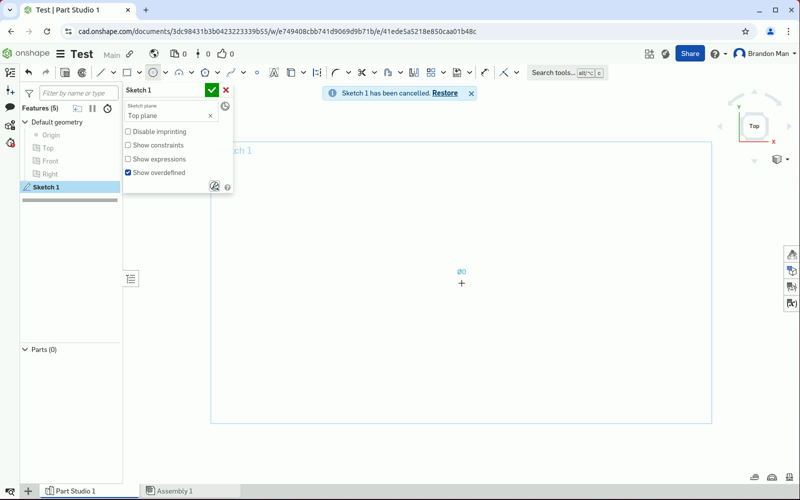
mouse_move(489, 282)
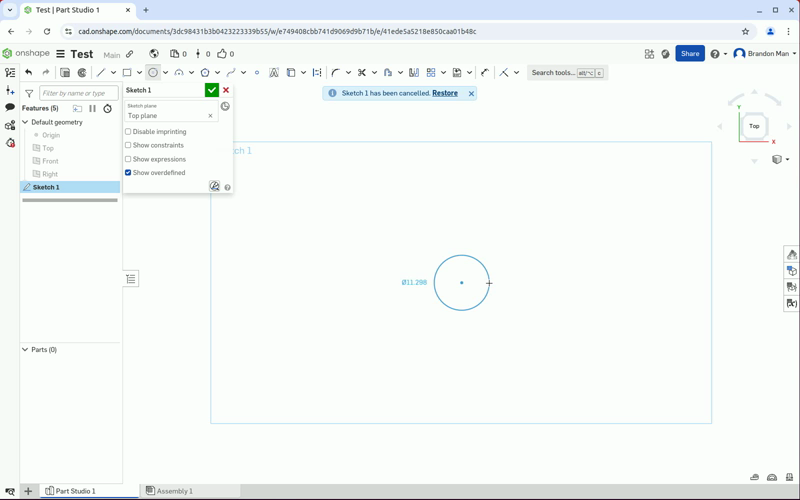
click(489, 282)
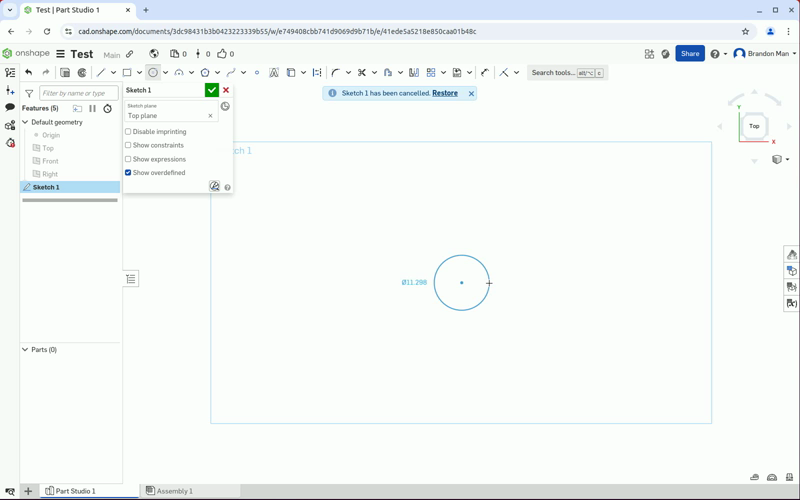
key(esc)
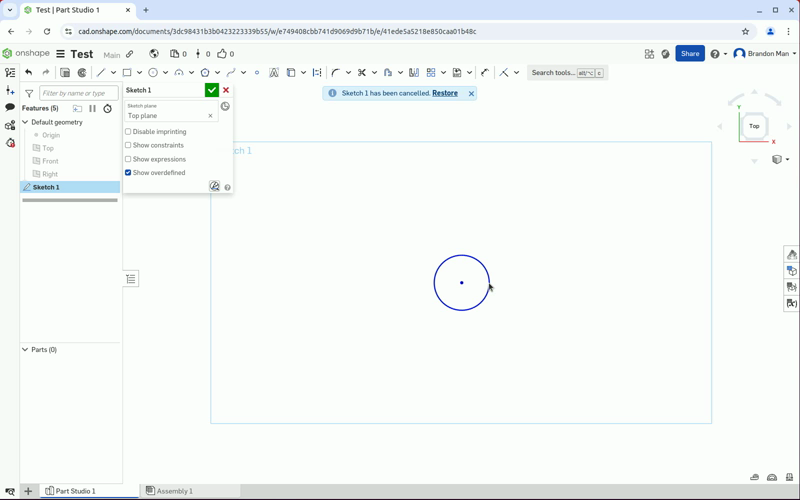
key(c)
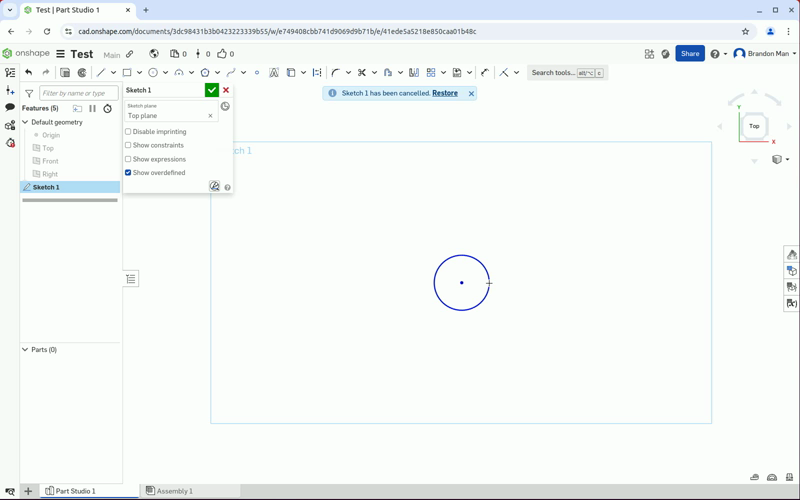
key_down(shift)
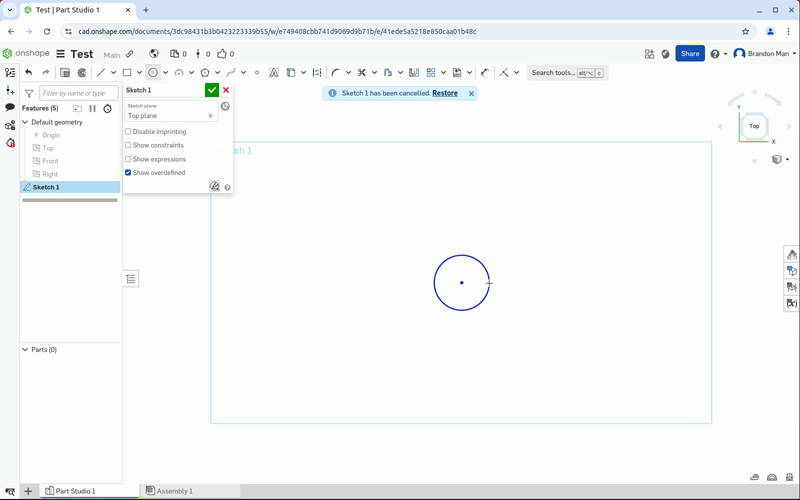
mouse_move(461, 282)
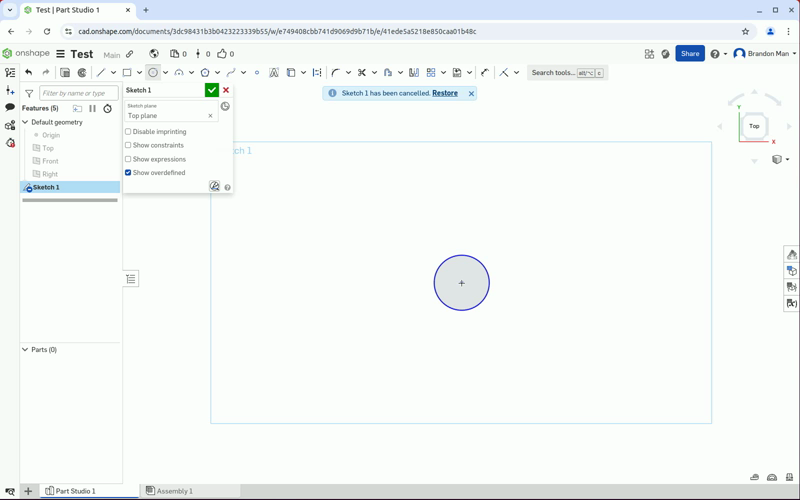
click(461, 282)
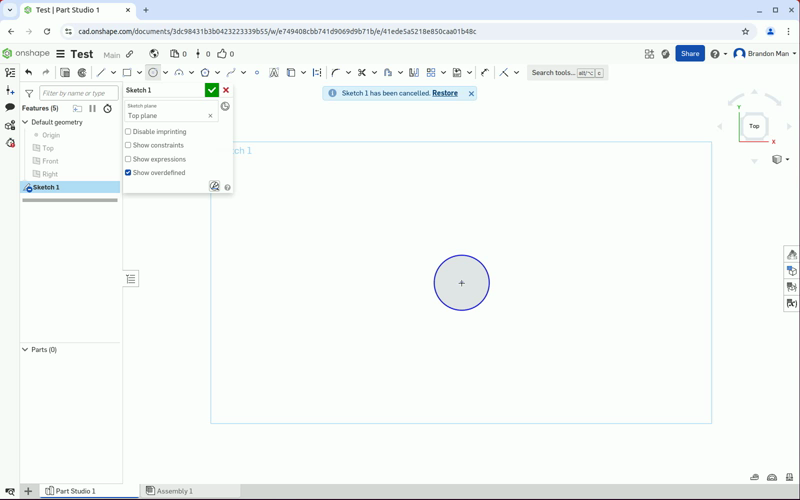
key_up(shift)
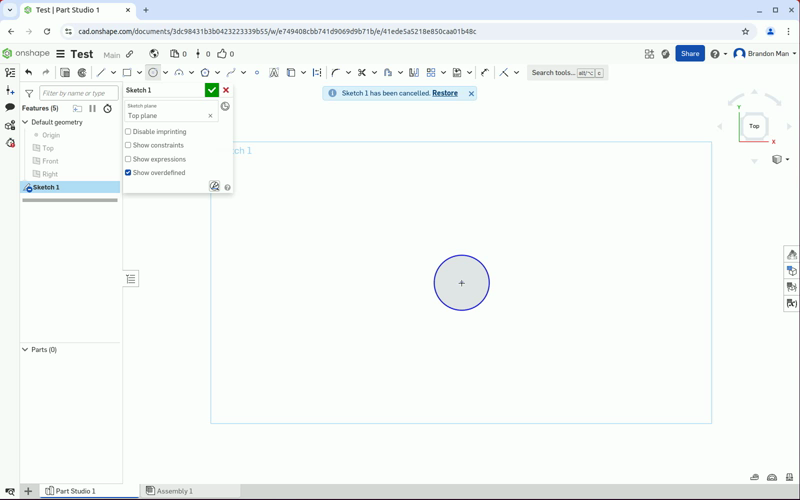
mouse_move(477, 282)
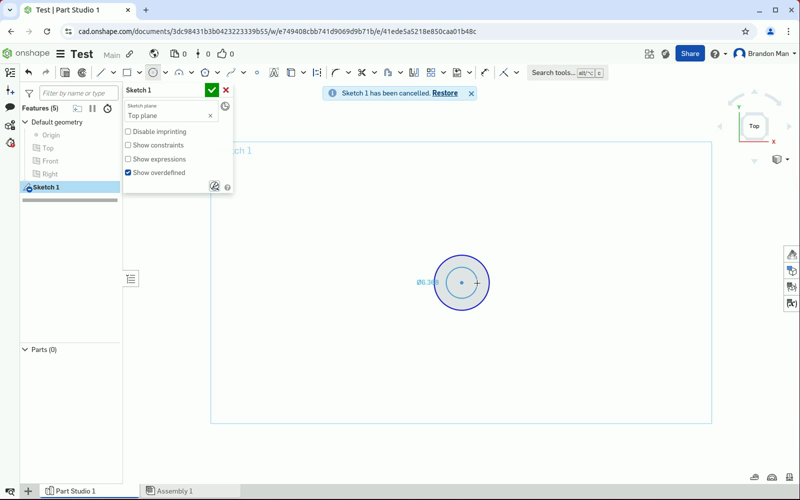
click(477, 282)
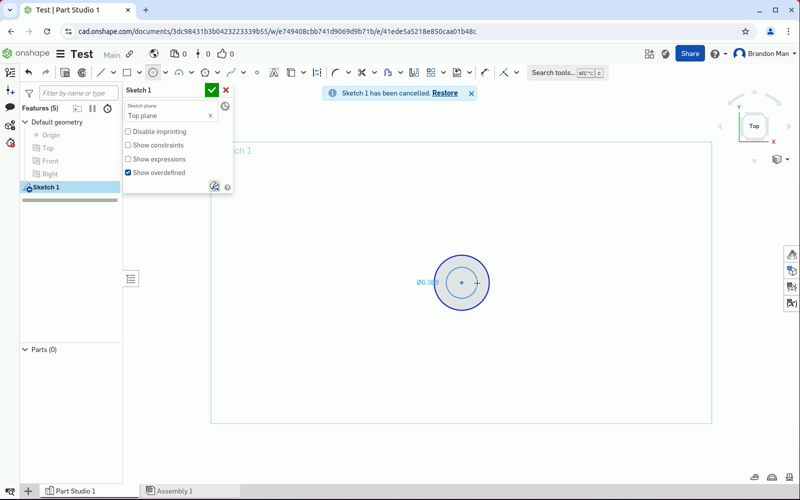
key(esc)
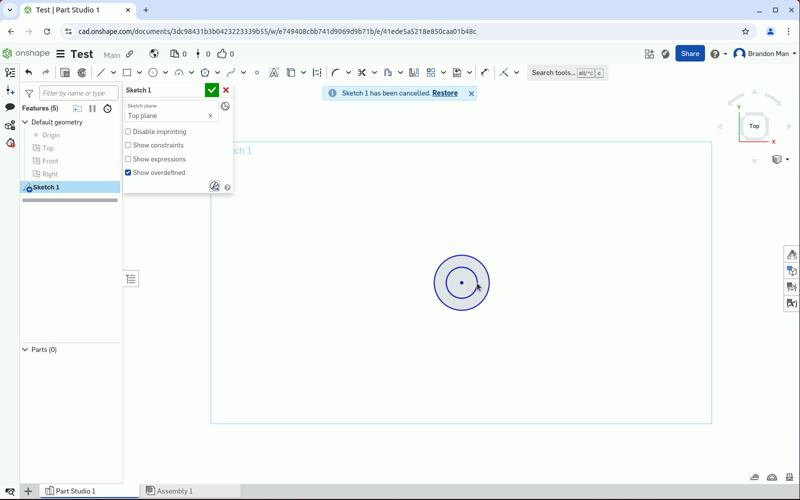
mouse_move(470, 301)
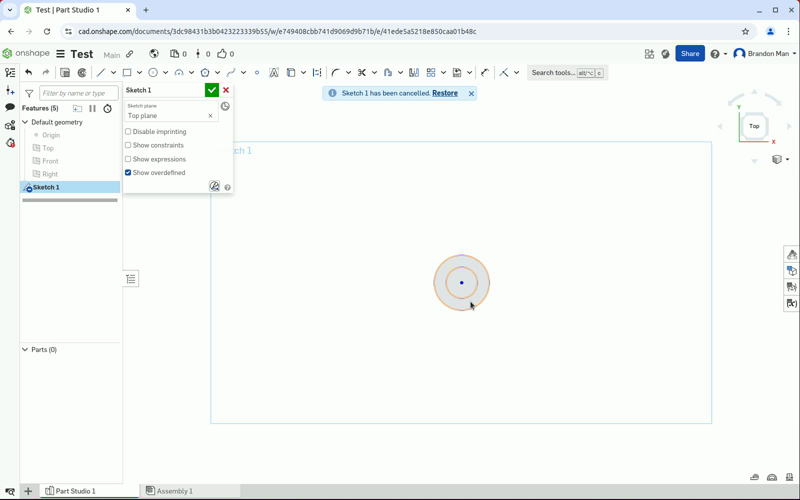
scroll(6)
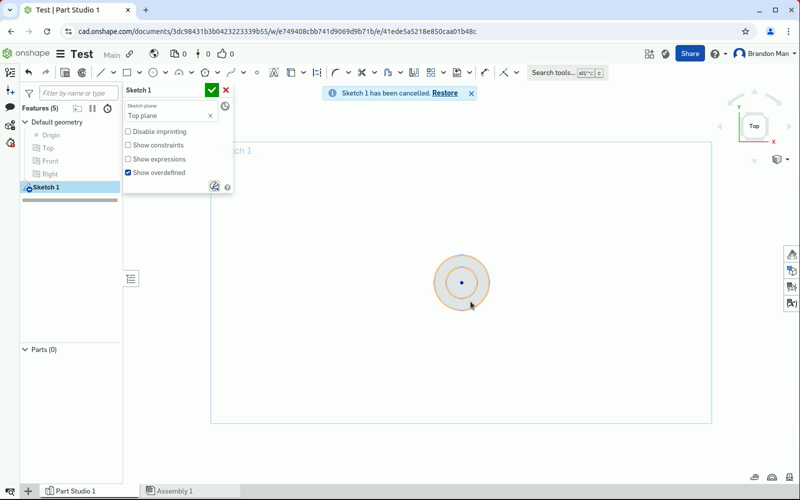
scroll(6)
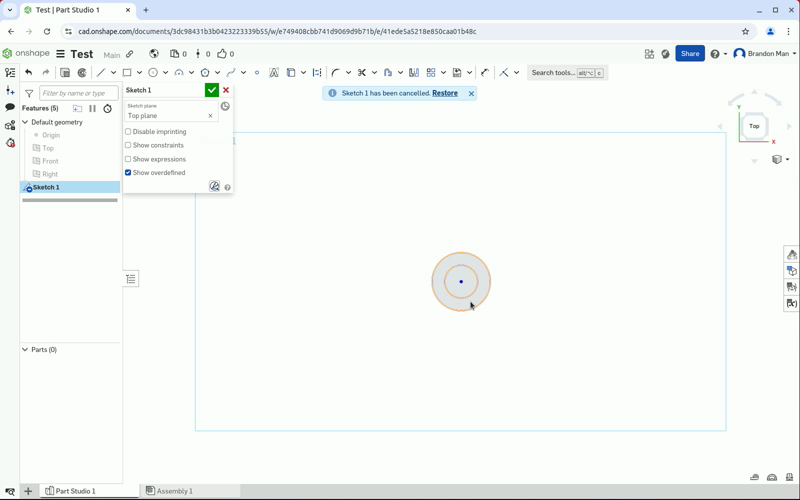
scroll(6)
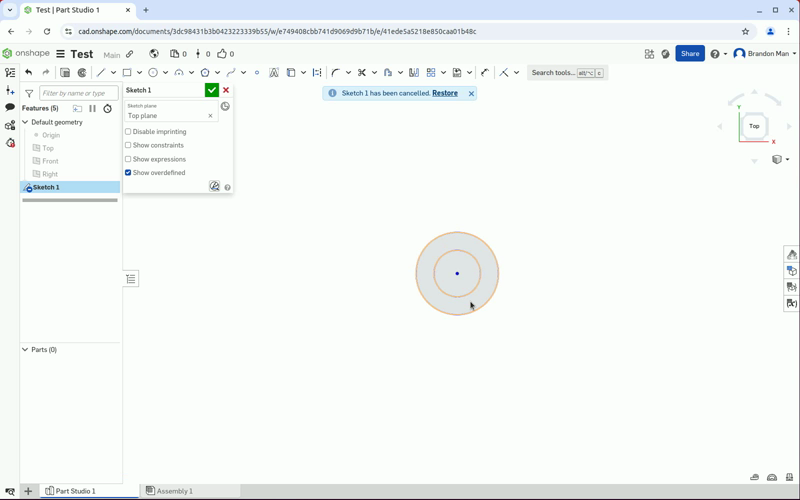
scroll(6)
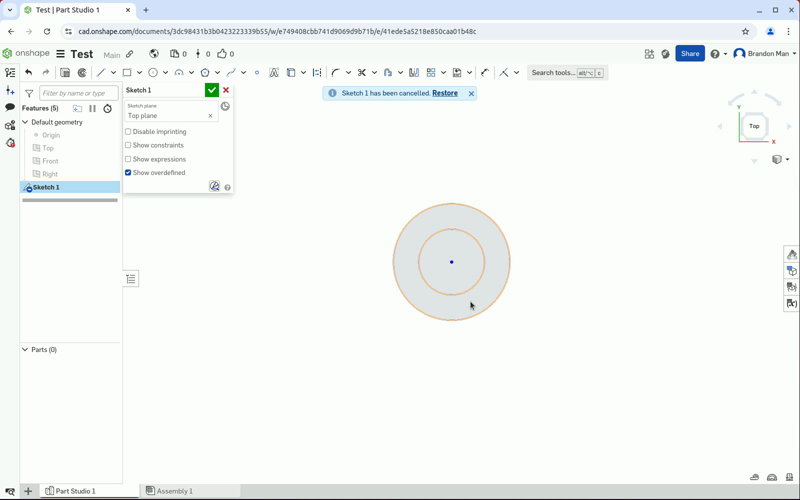
scroll(6)
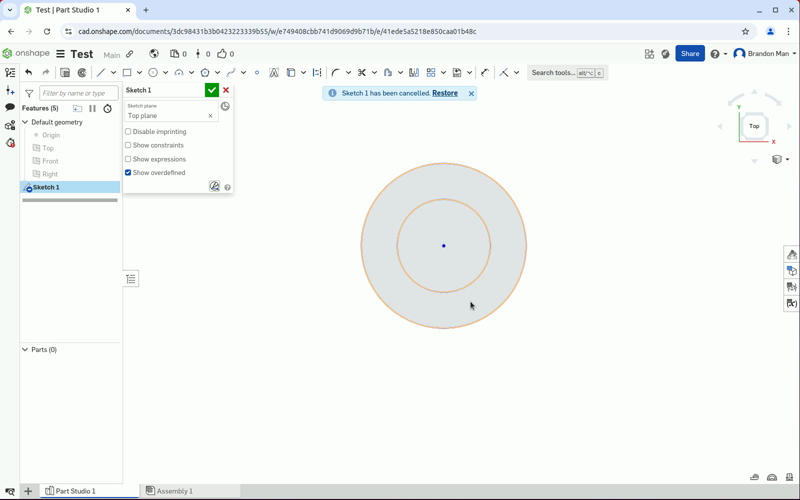
scroll(6)
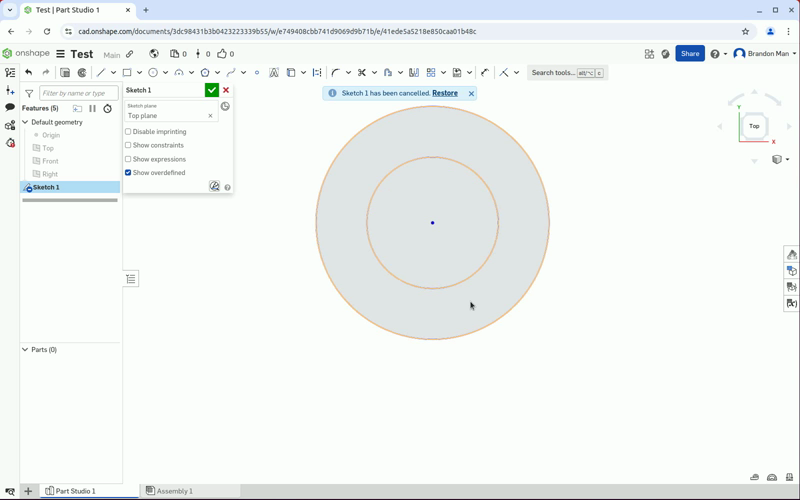
scroll(6)
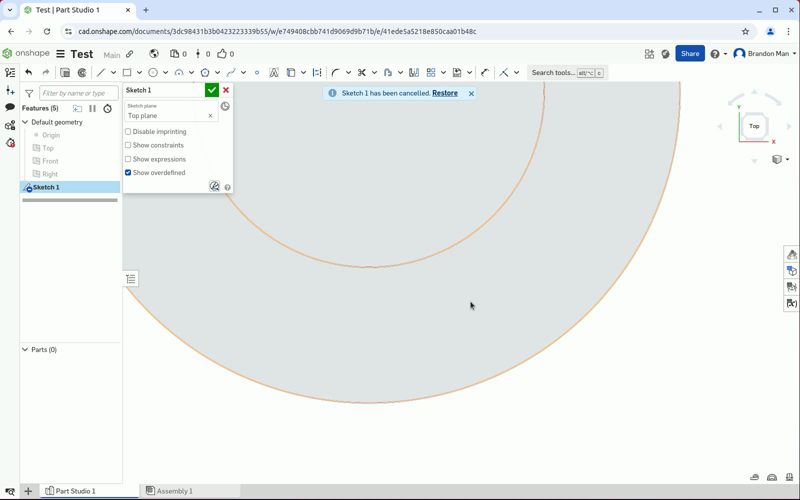
click(470, 301)
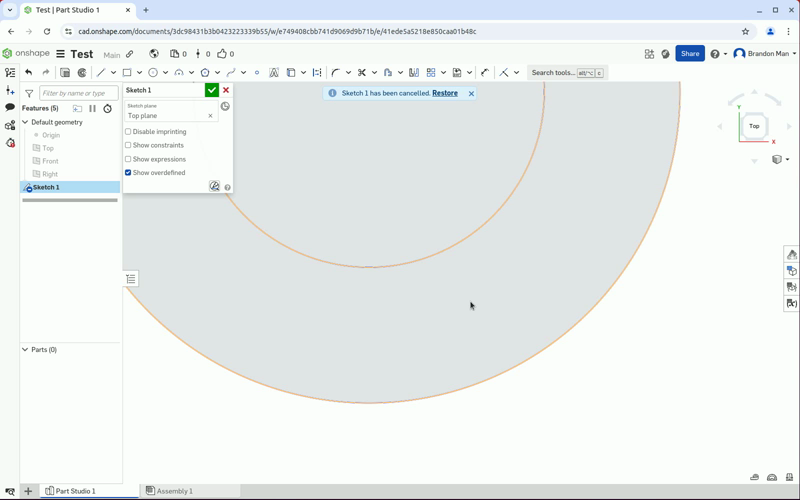
scroll(-6)
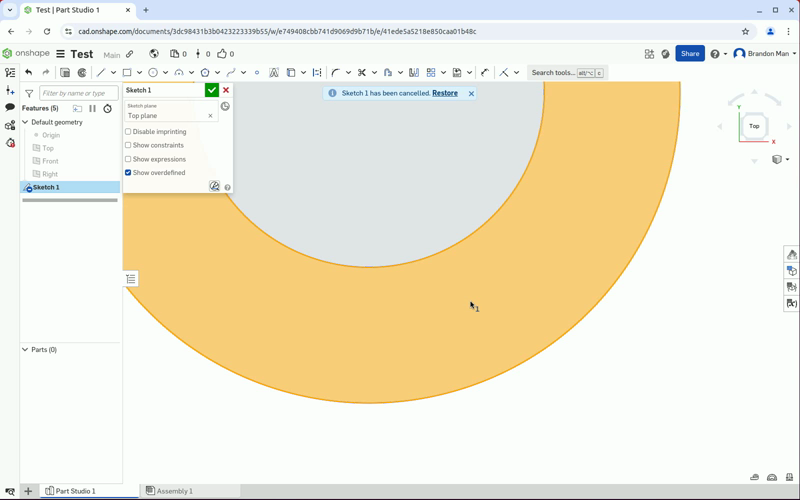
scroll(-6)
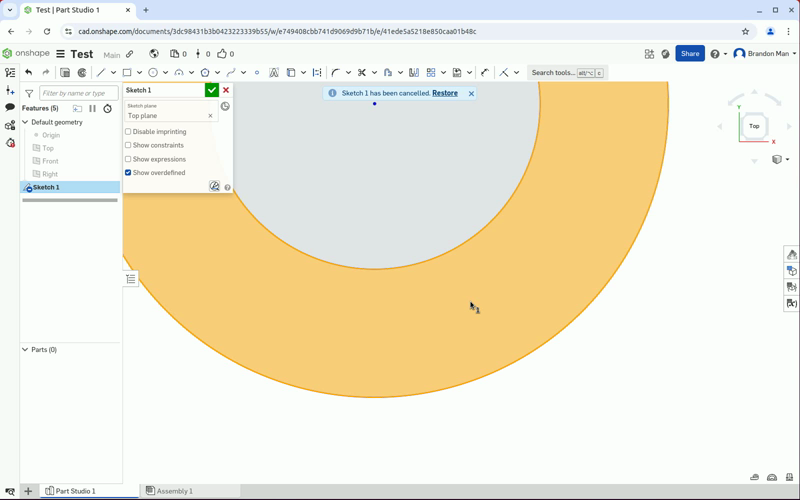
scroll(-6)
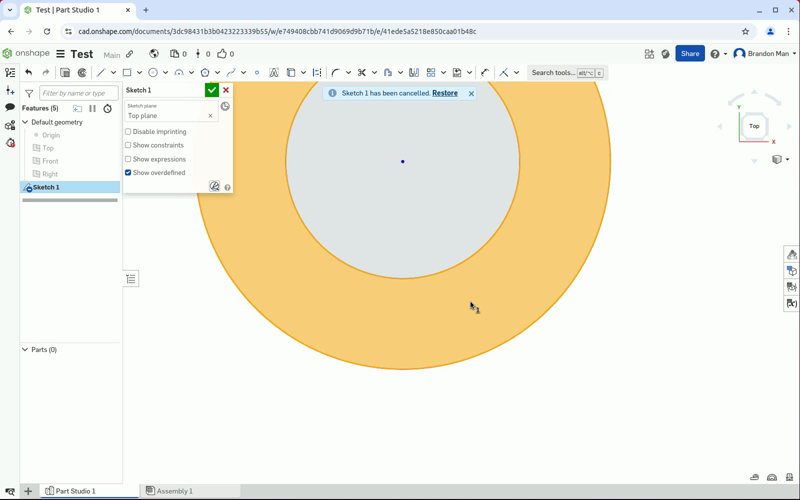
scroll(-6)
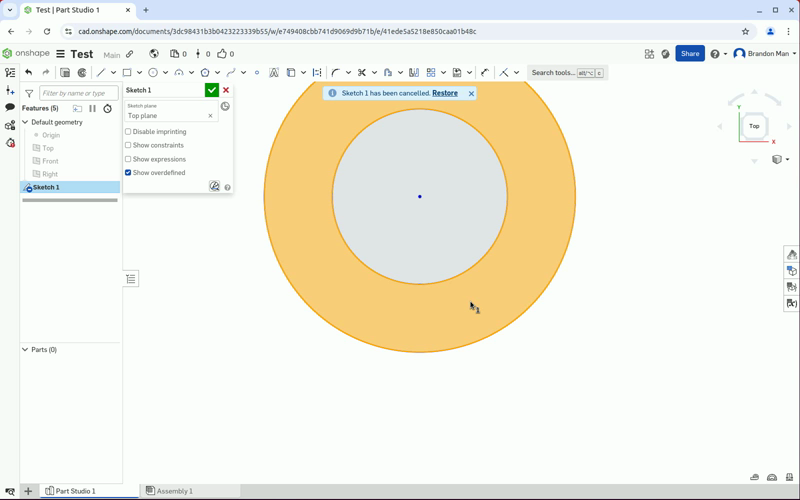
scroll(-6)
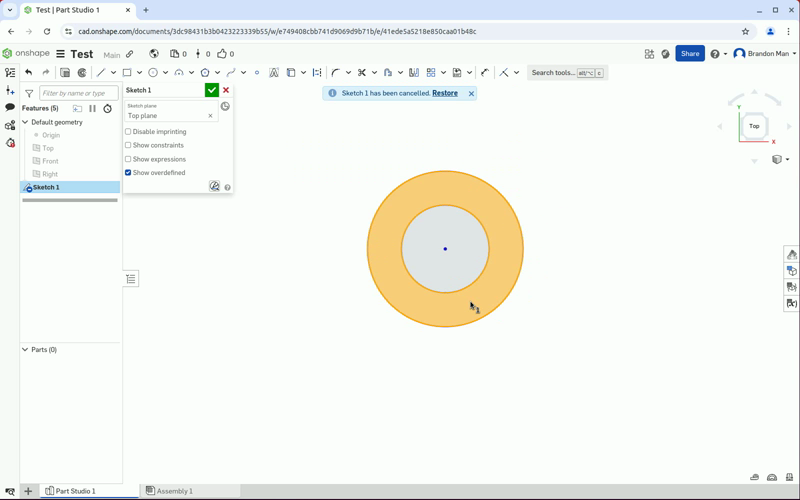
scroll(-6)
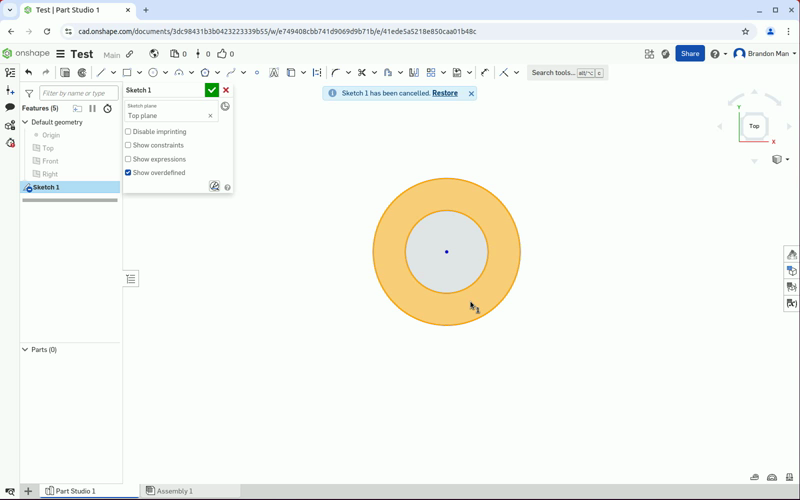
scroll(-6)
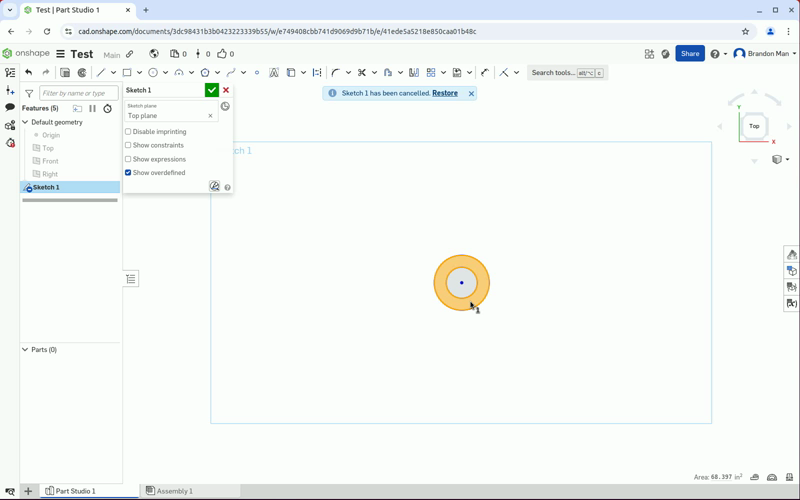
mouse_move(73, 352)
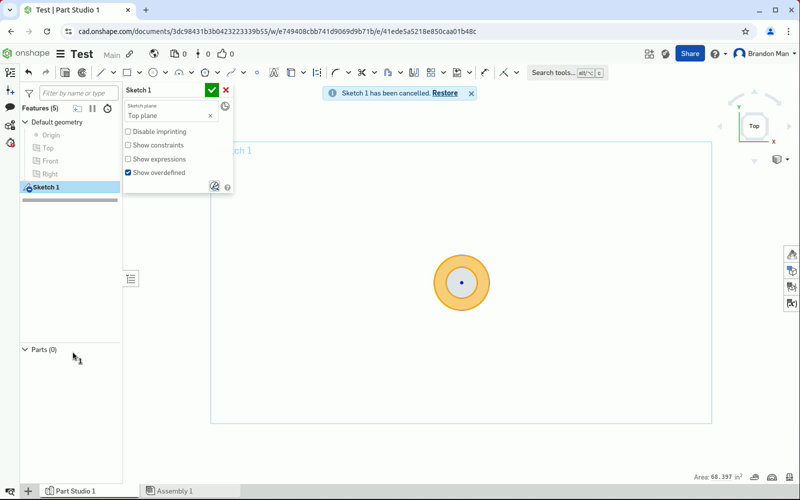
key(shift+y)
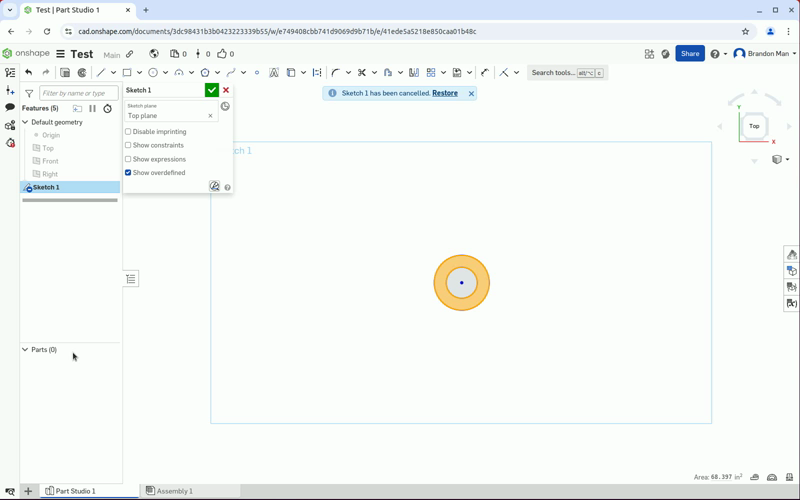
key(shift+e)
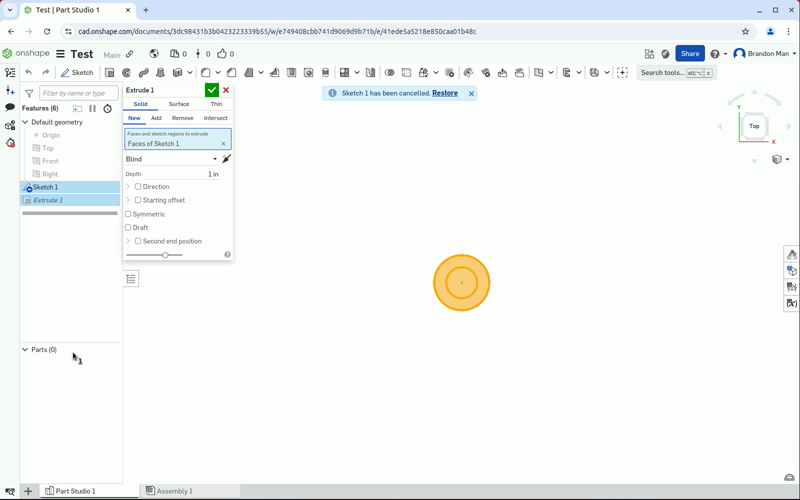
mouse_move(143, 106)
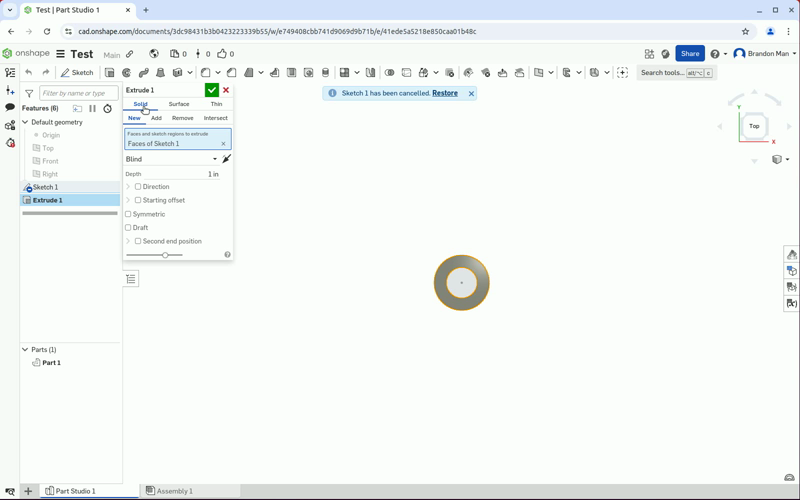
click(143, 106)
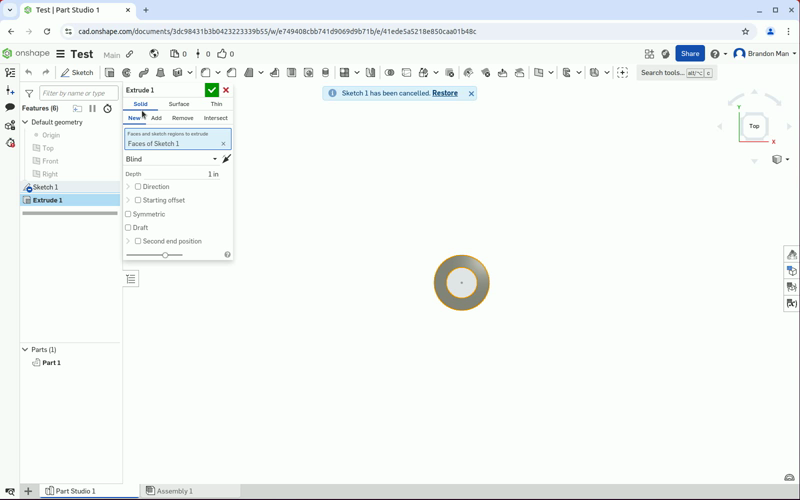
mouse_move(137, 120)
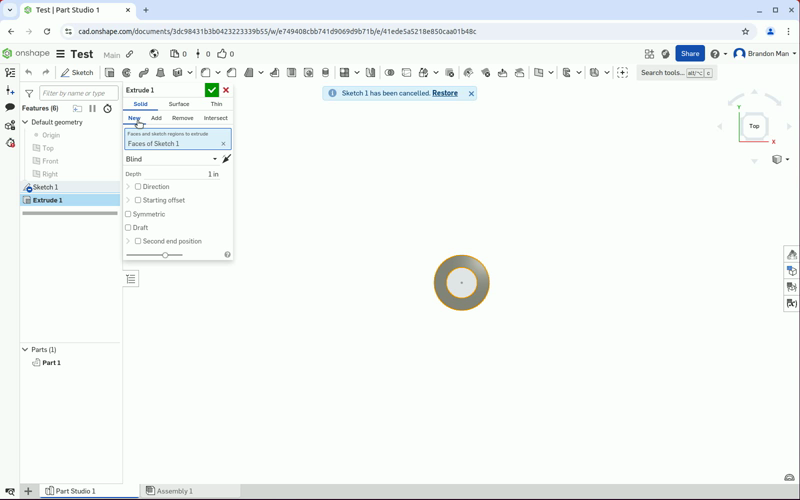
click(137, 120)
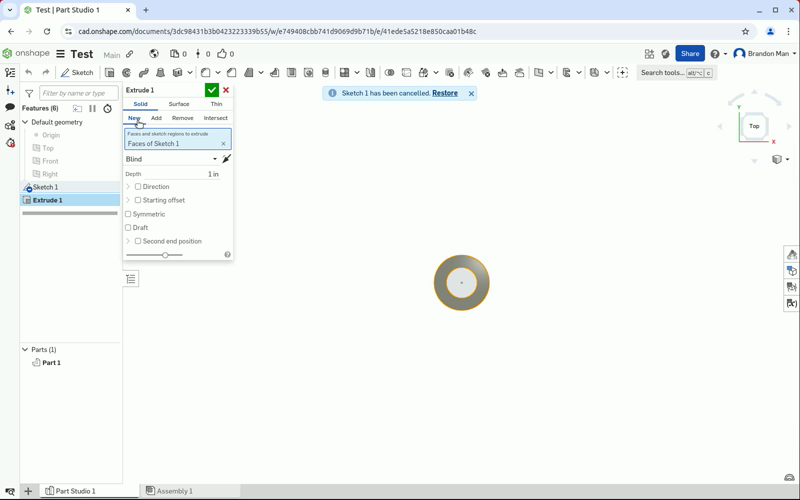
key(tab, 4)
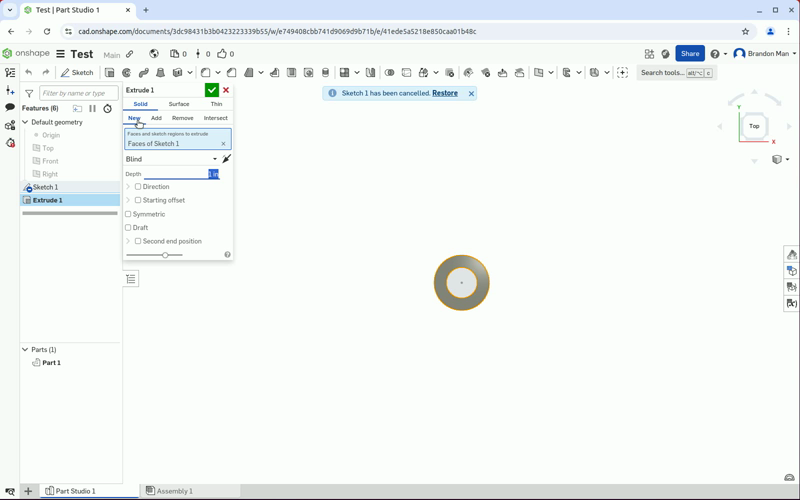
text(23.108)
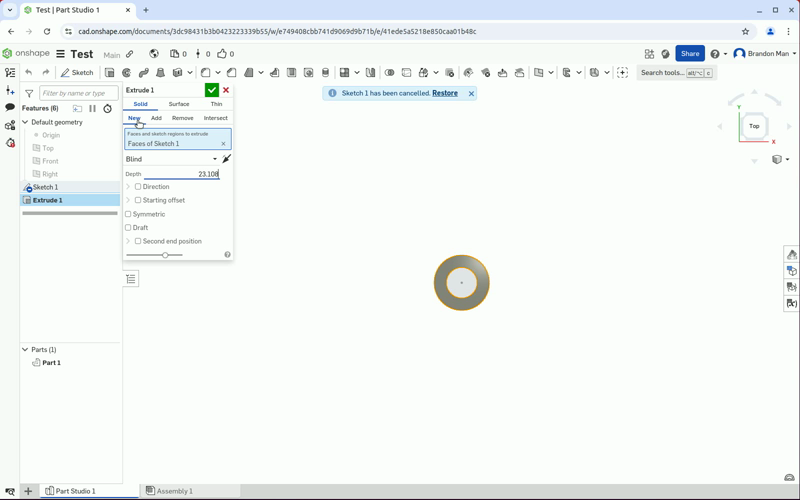
key(enter)
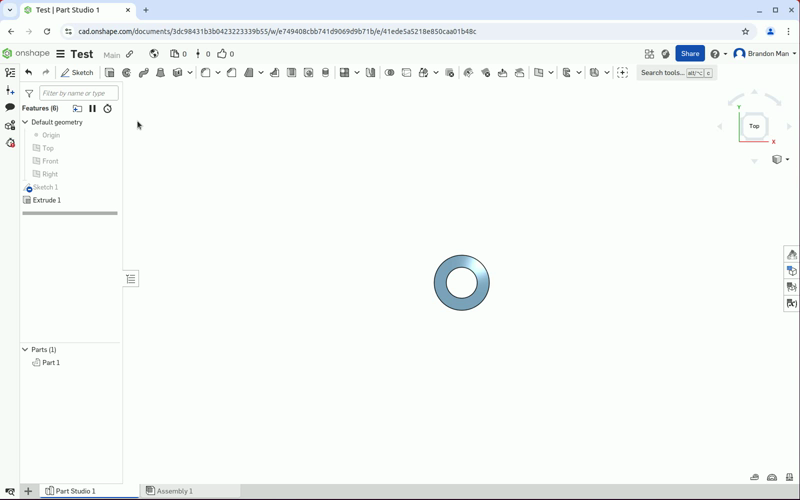
key(shift+h)
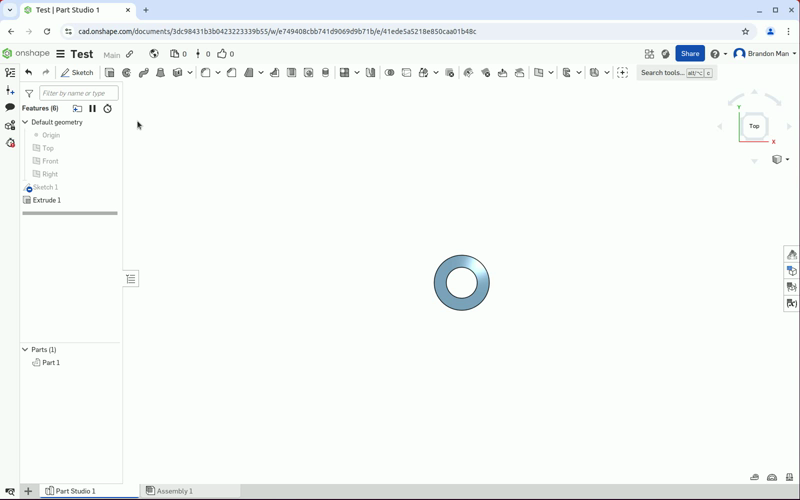
key(shift+h)
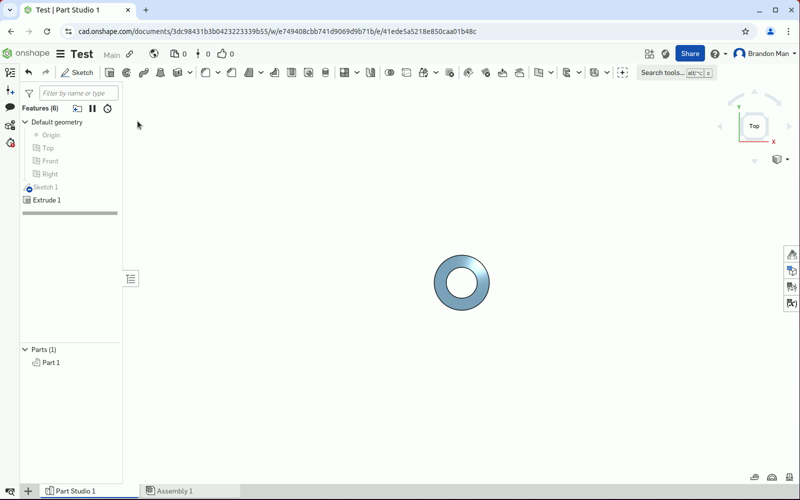
mouse_move(73, 189)
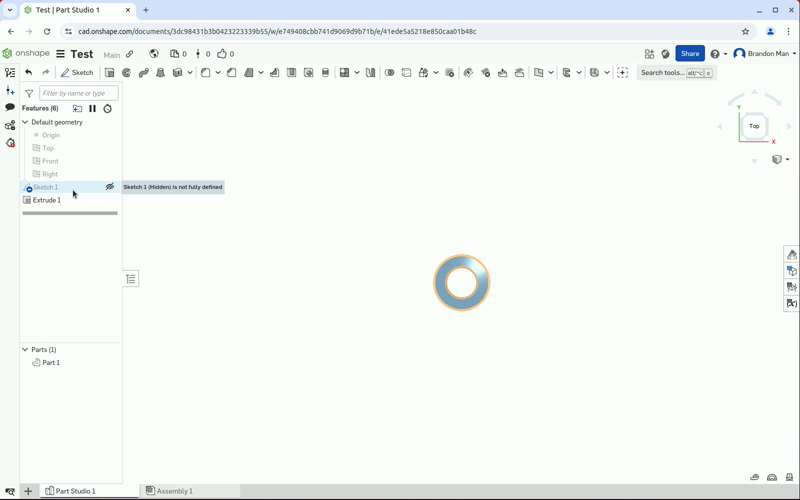
click(73, 189)
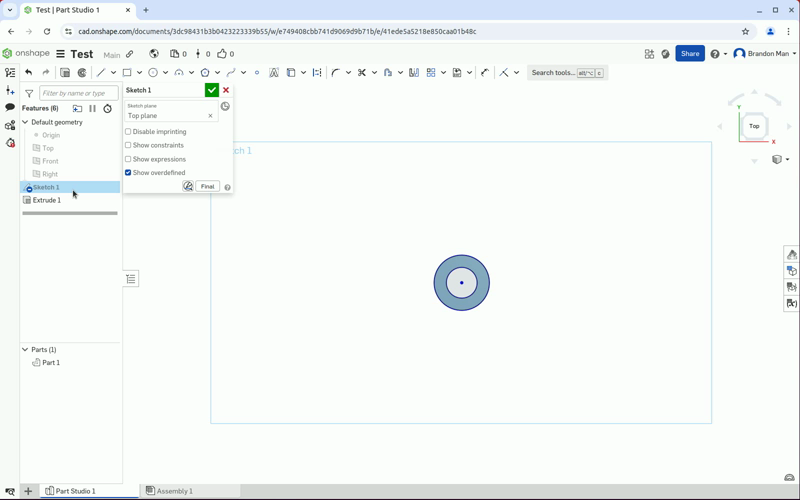
mouse_move(229, 92)
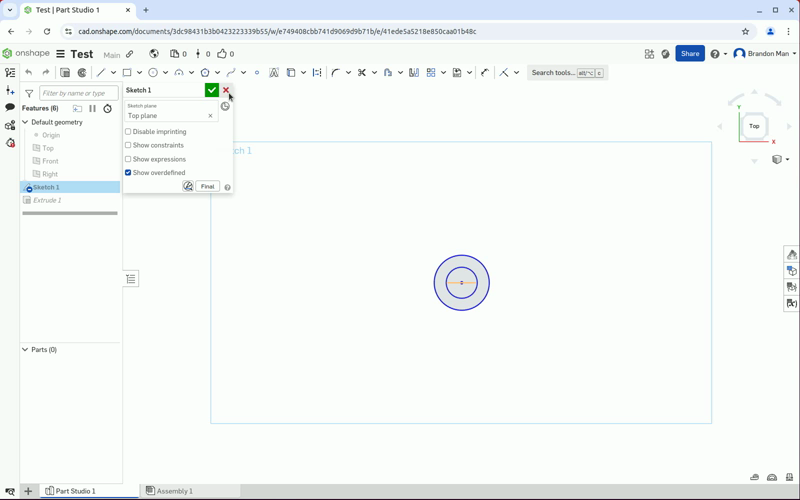
click(229, 92)
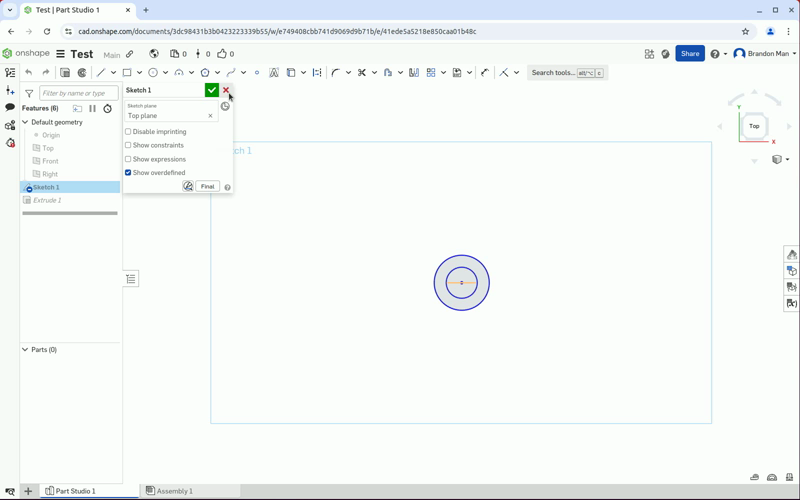
key(shift+s)
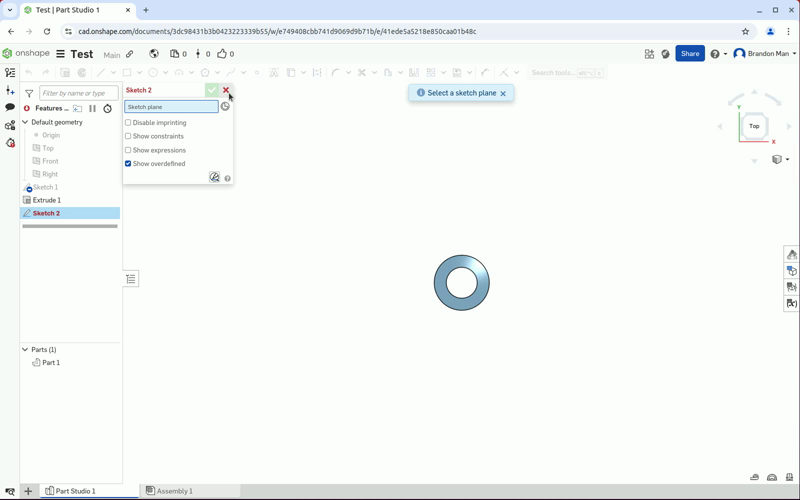
mouse_move(73, 150)
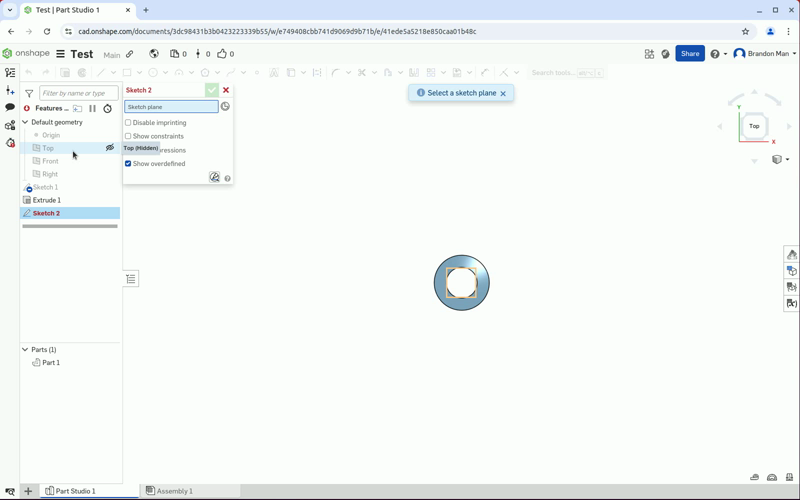
click(73, 150)
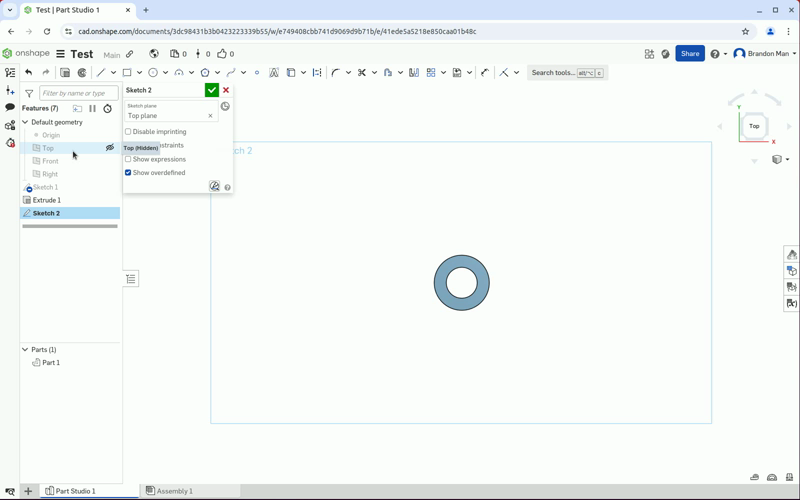
mouse_move(73, 352)
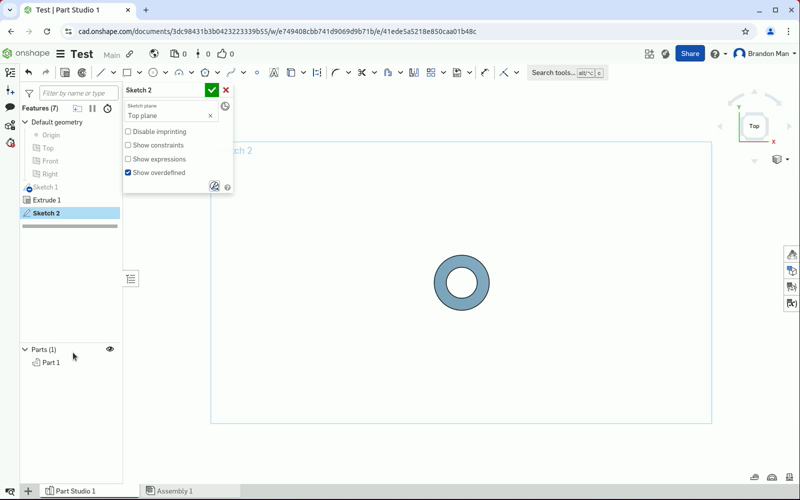
key(y)
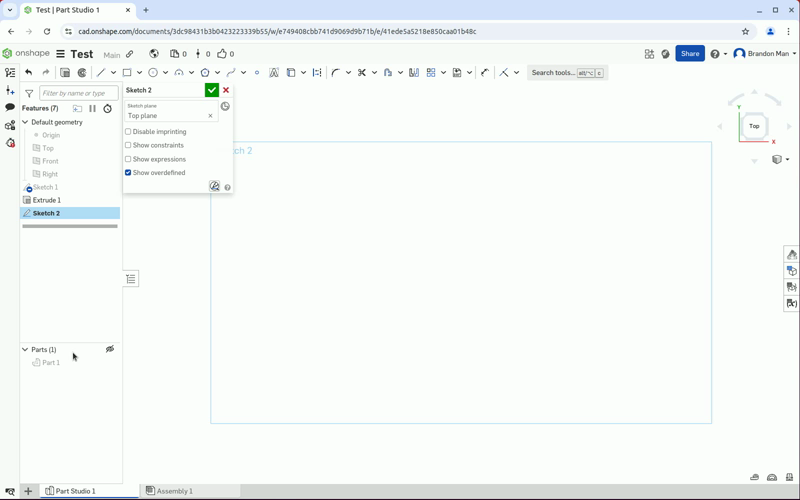
key(c)
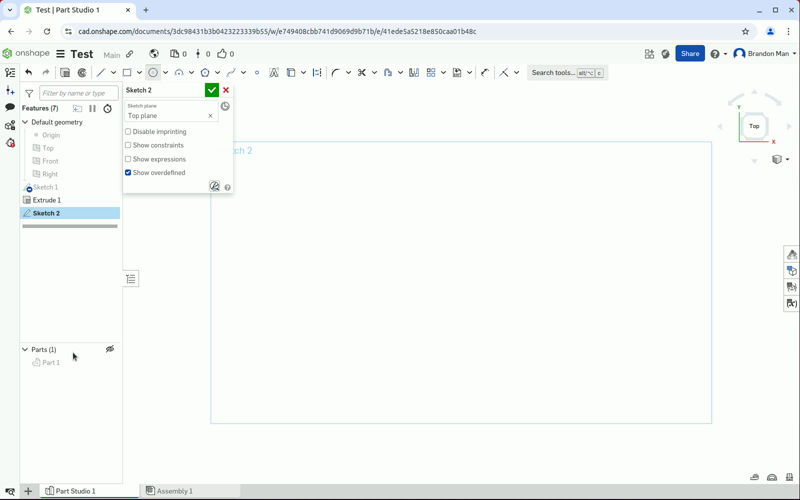
key_down(shift)
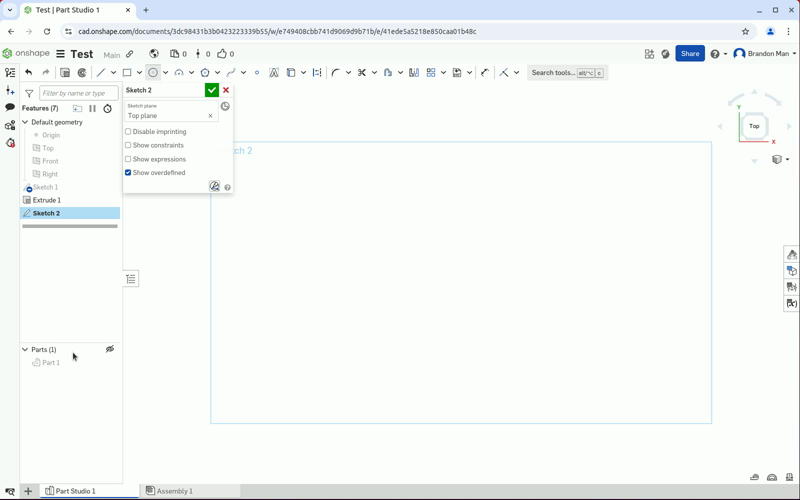
mouse_move(460, 282)
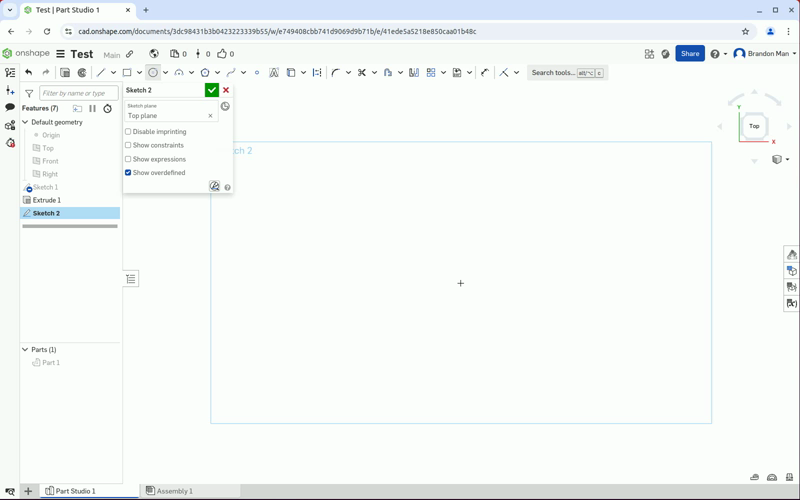
click(460, 282)
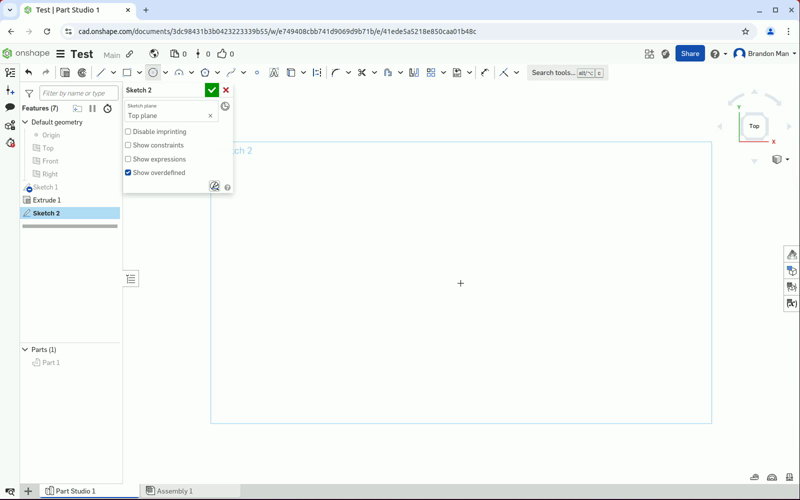
key_up(shift)
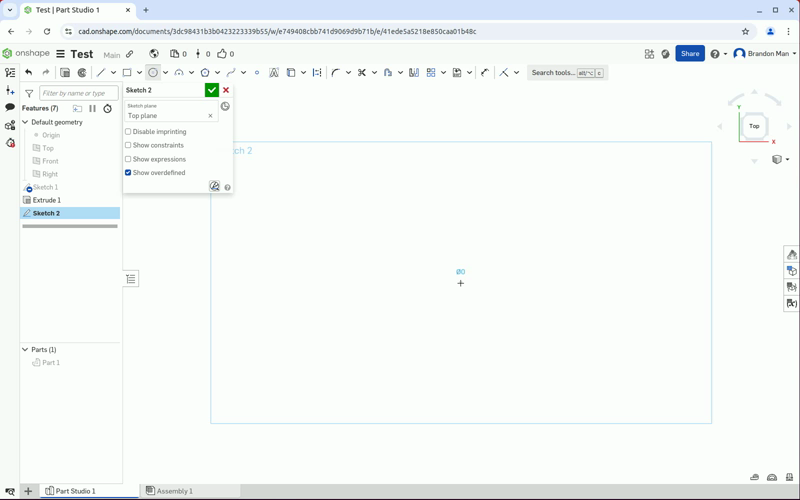
mouse_move(479, 282)
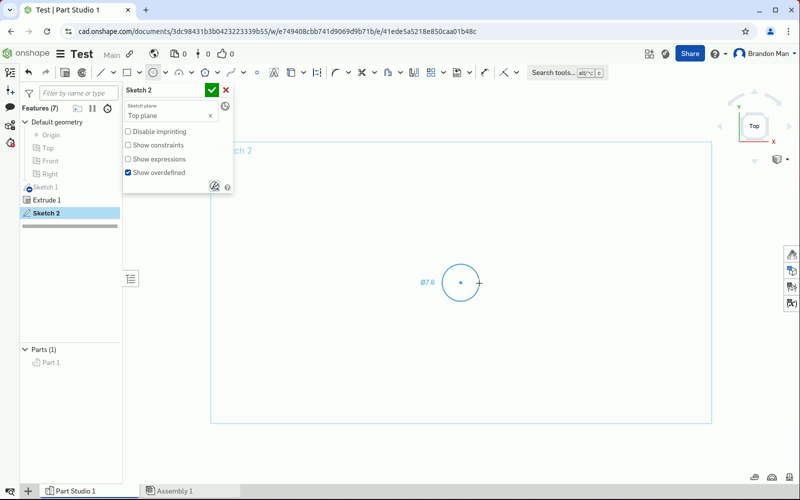
click(479, 282)
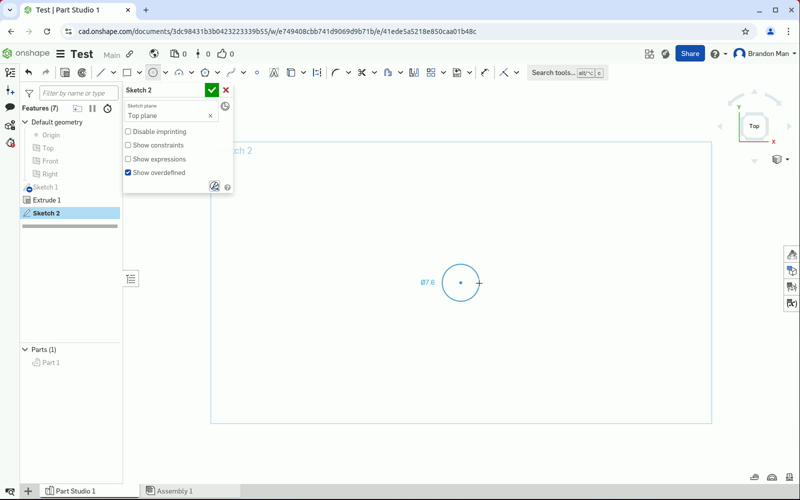
key(esc)
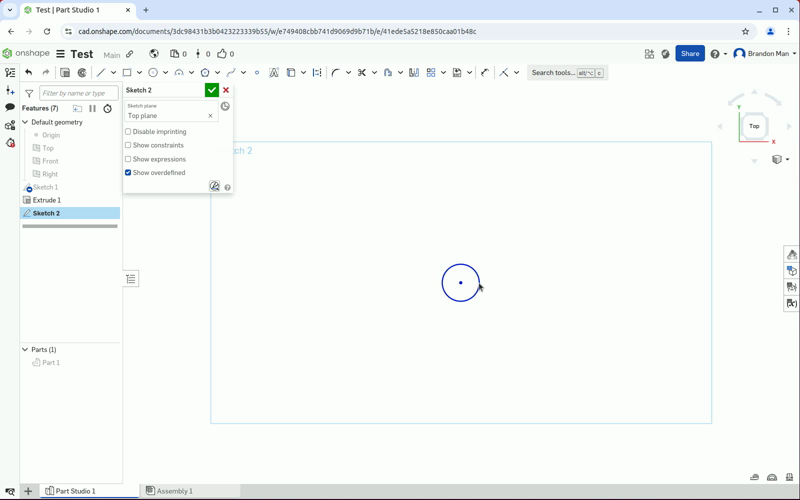
key(c)
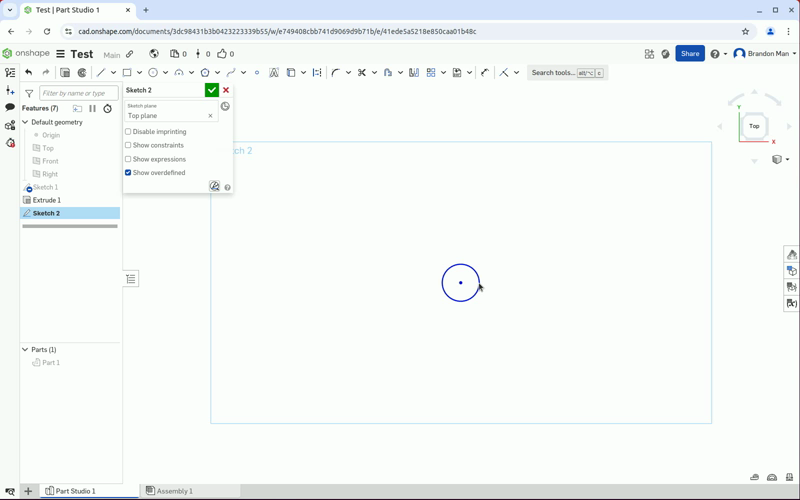
key_down(shift)
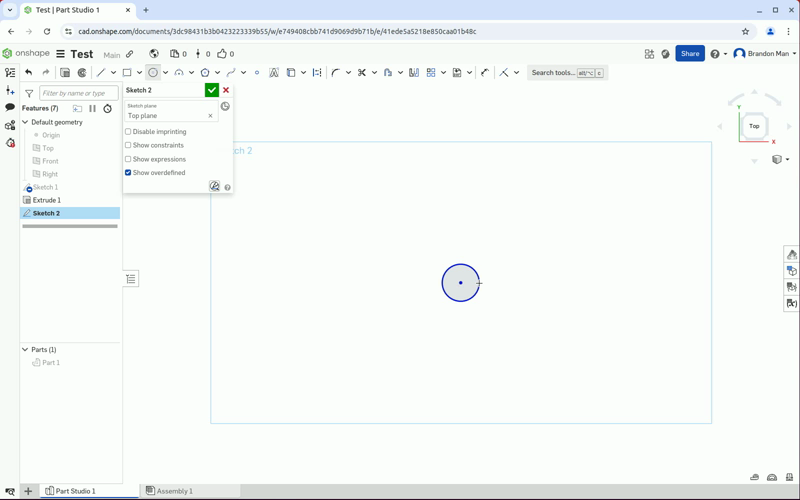
mouse_move(460, 282)
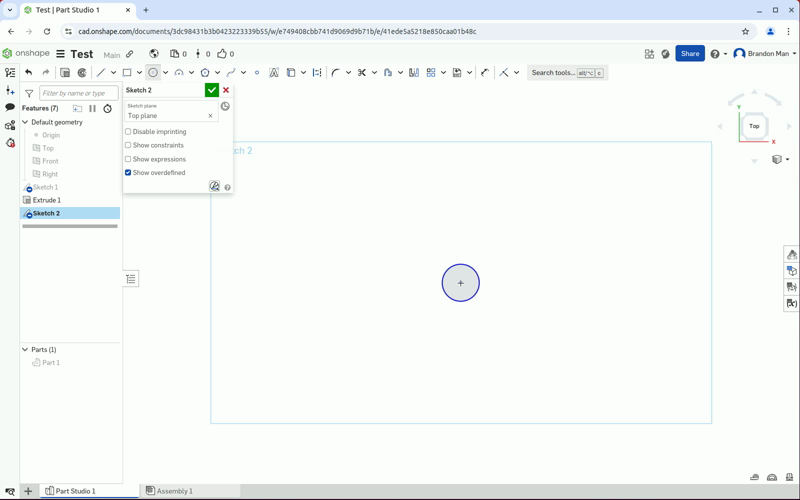
click(460, 282)
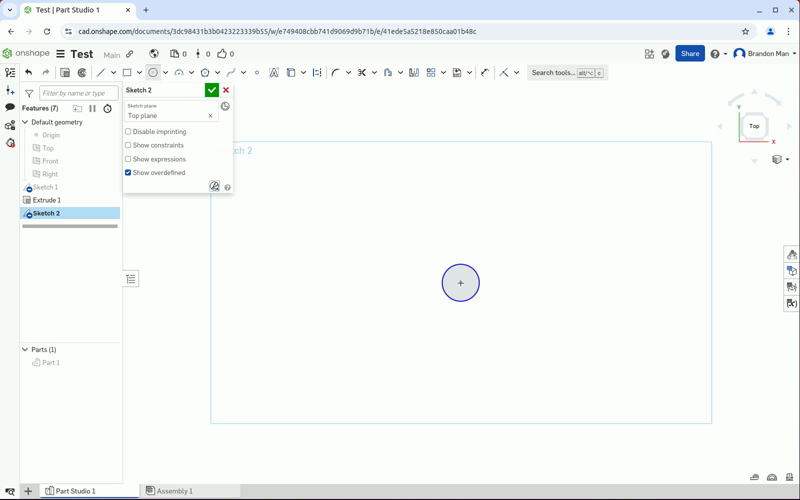
key_up(shift)
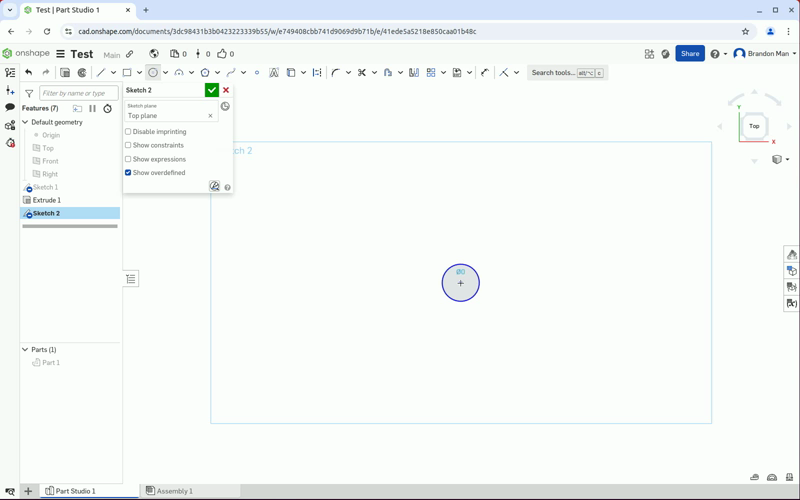
mouse_move(476, 282)
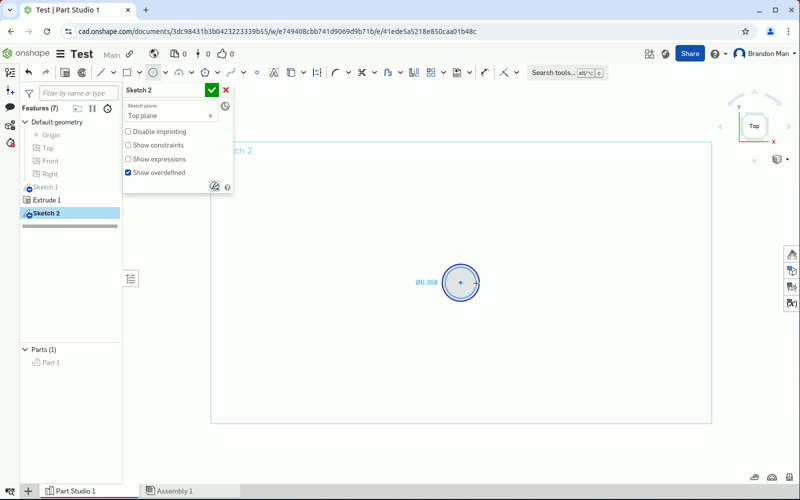
scroll(6)
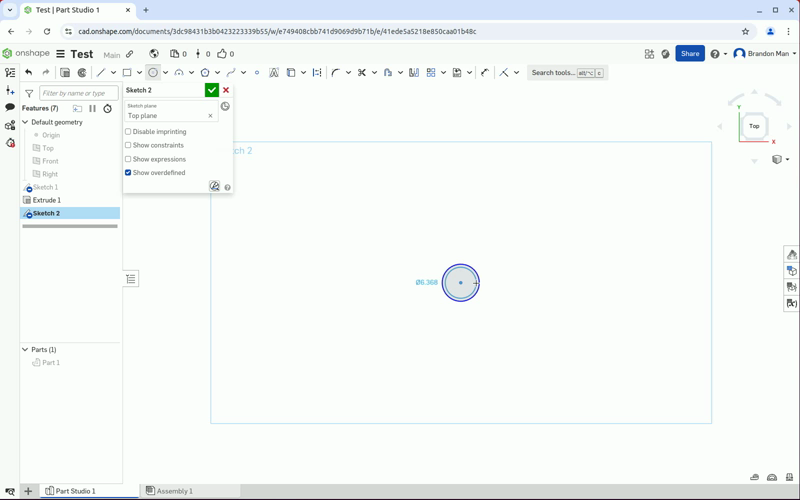
scroll(6)
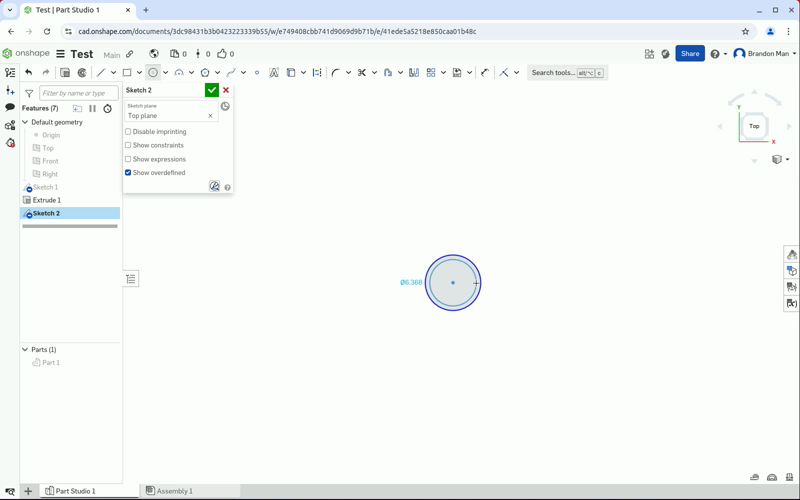
scroll(6)
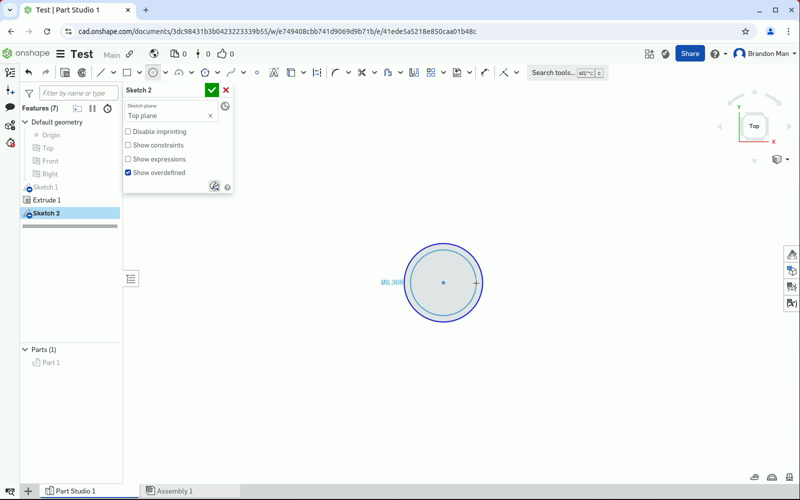
scroll(6)
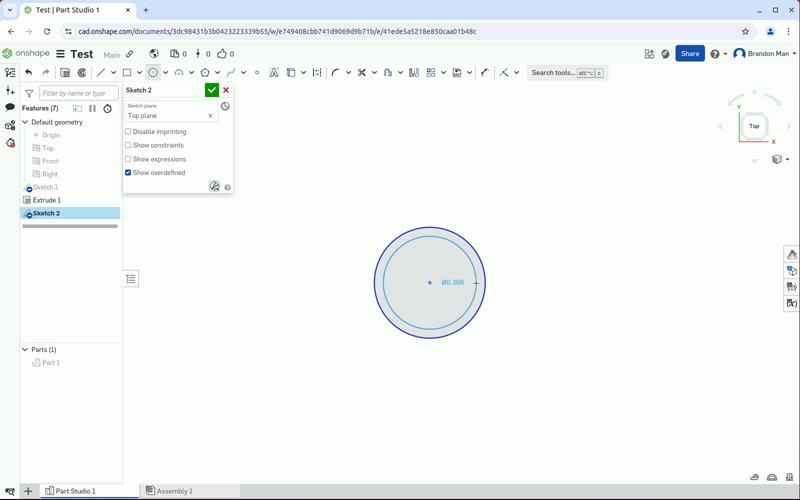
scroll(6)
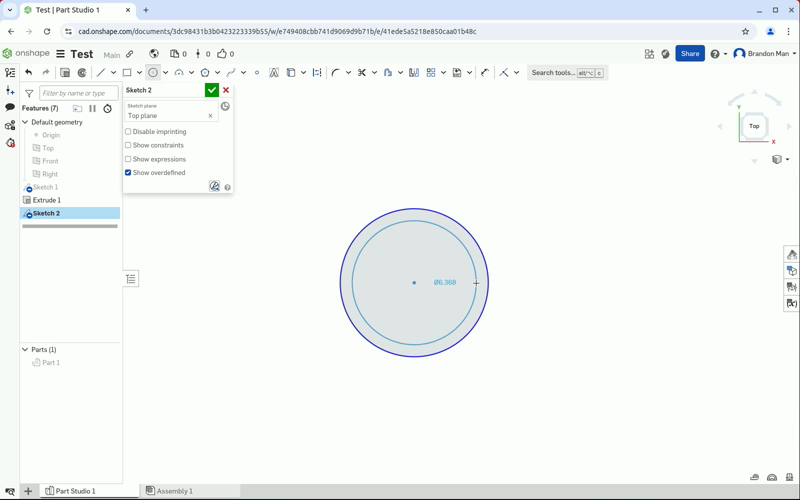
scroll(6)
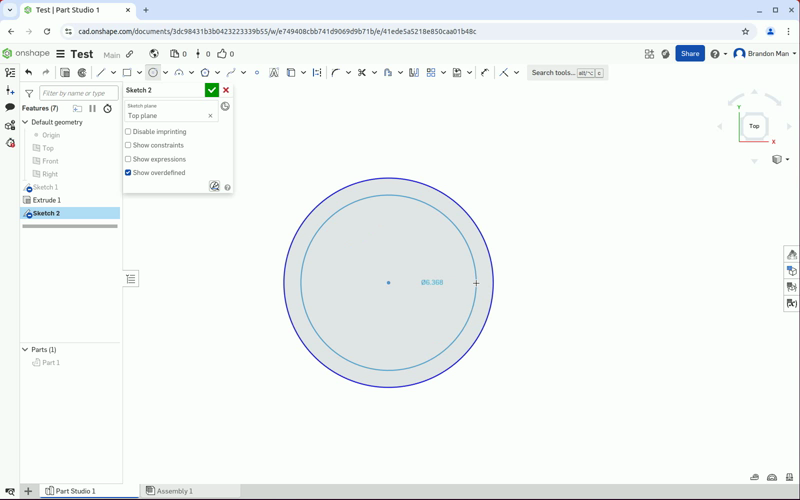
scroll(6)
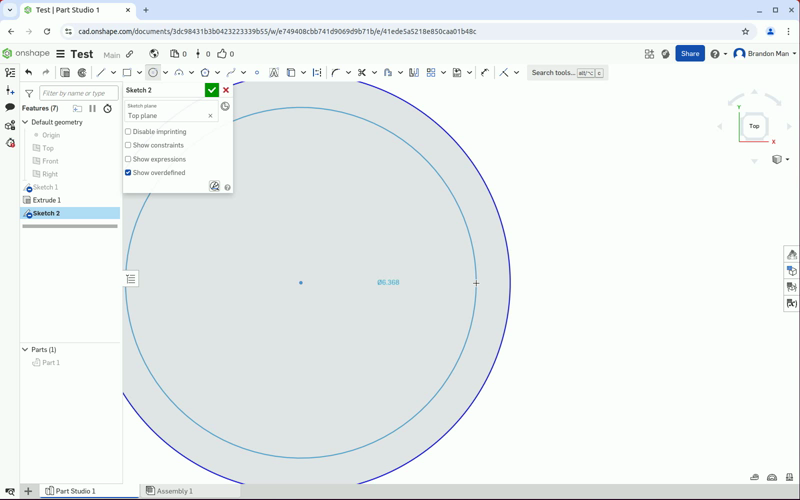
click(476, 282)
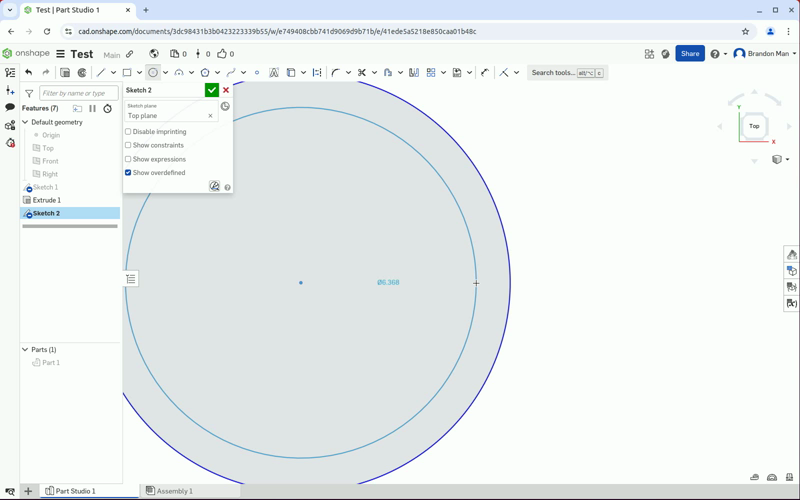
scroll(-6)
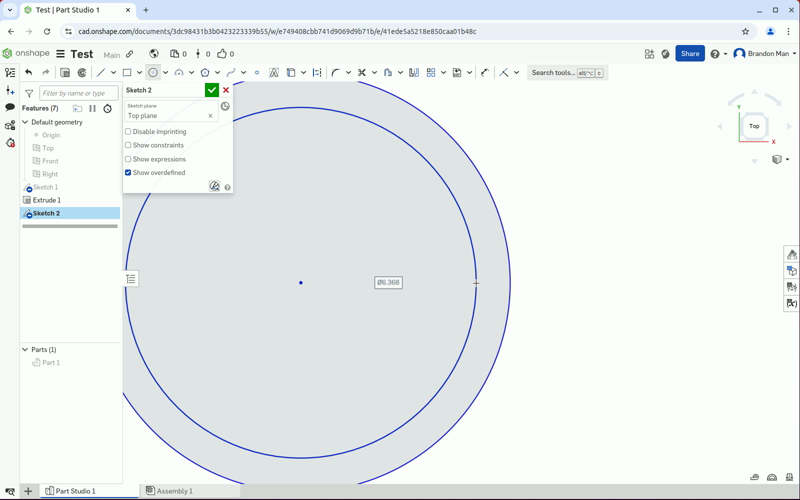
scroll(-6)
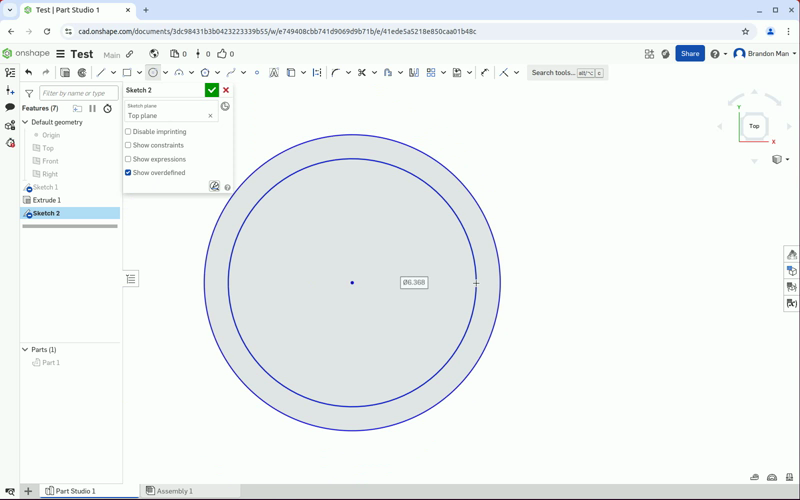
scroll(-6)
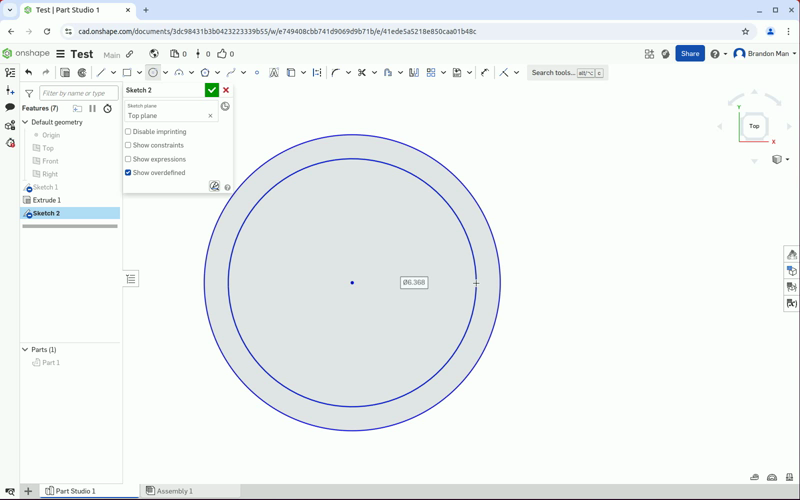
scroll(-6)
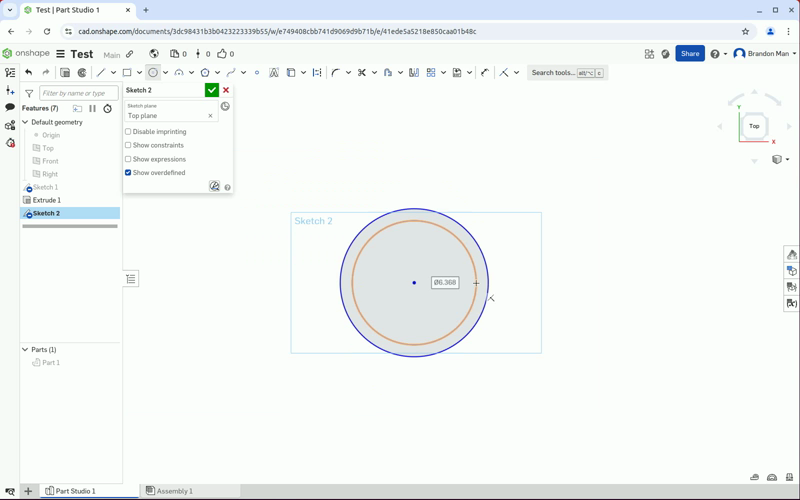
scroll(-6)
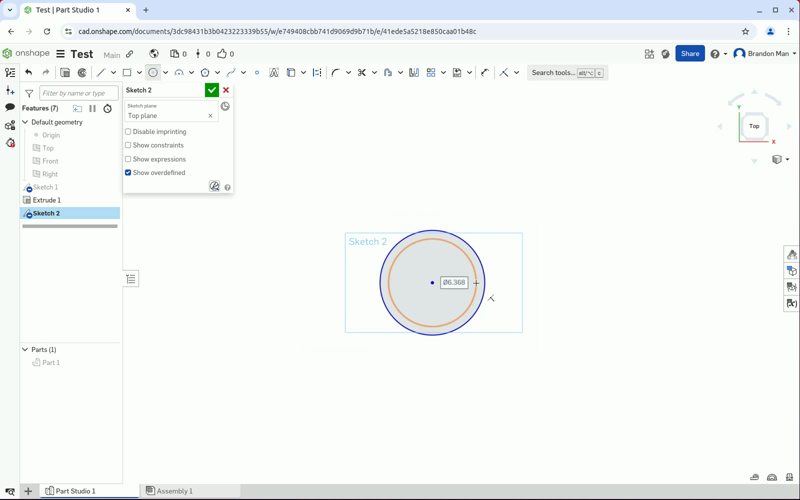
scroll(-6)
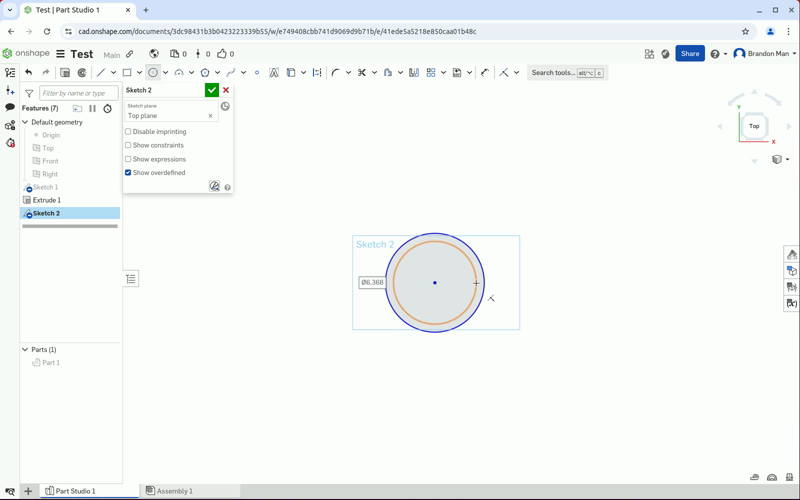
scroll(-6)
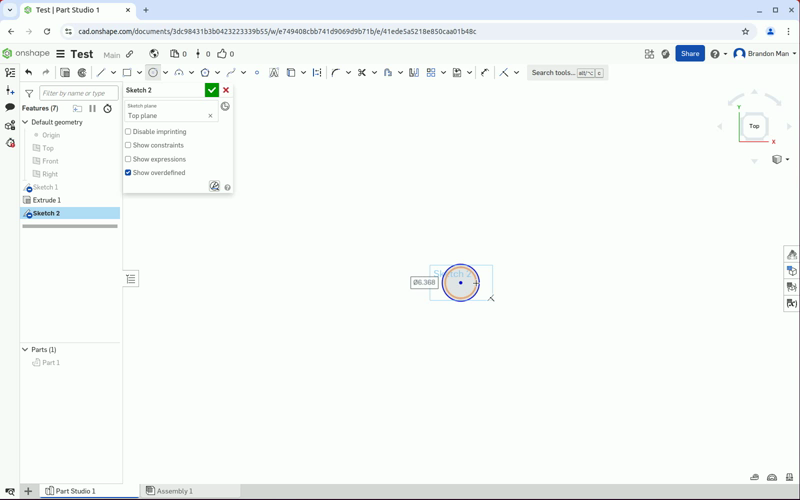
key(esc)
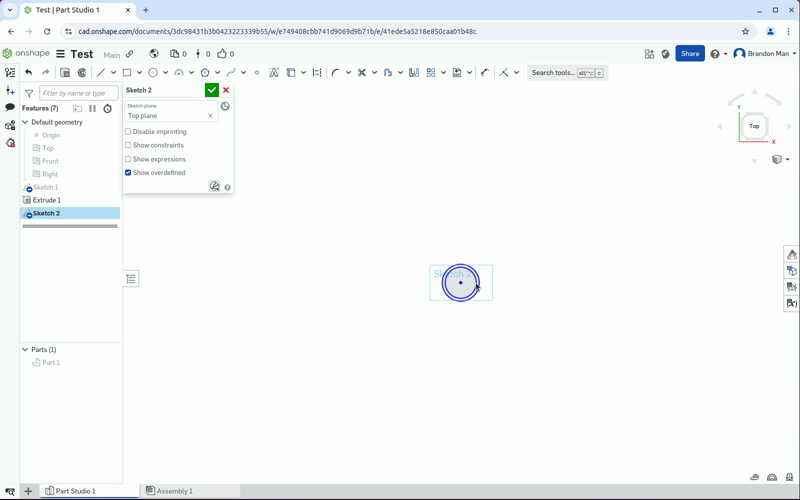
mouse_move(456, 298)
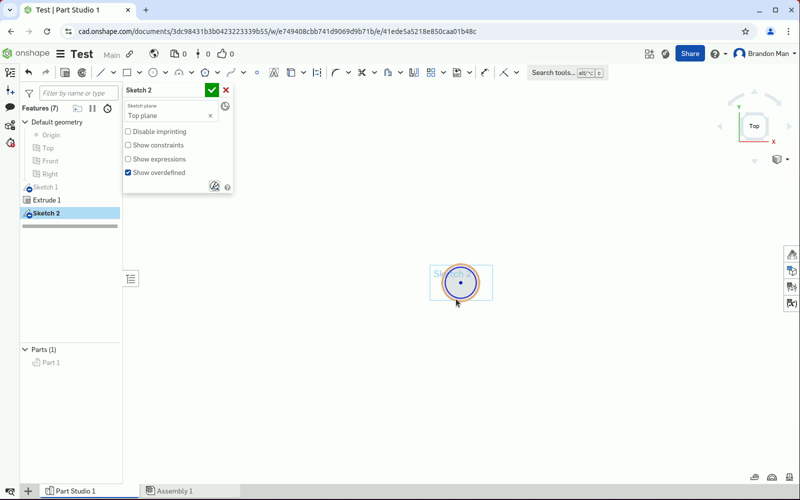
scroll(6)
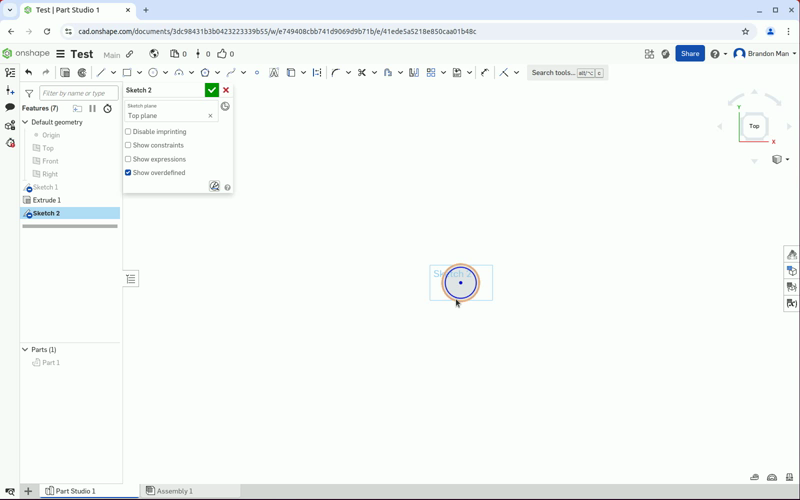
scroll(6)
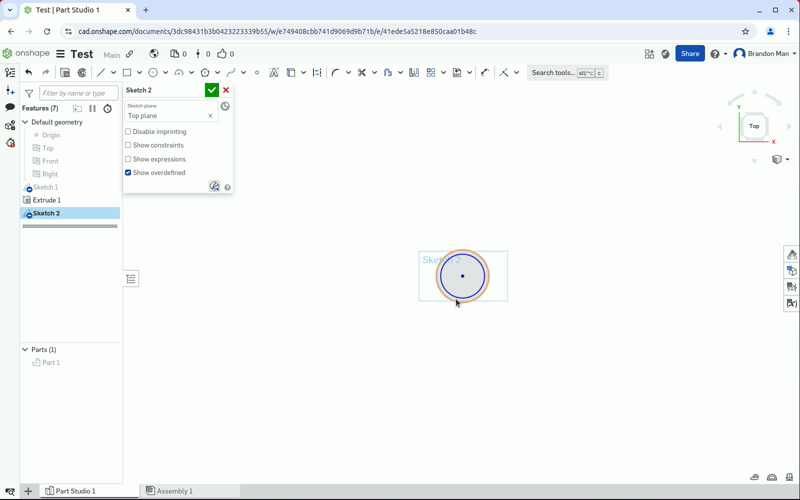
scroll(6)
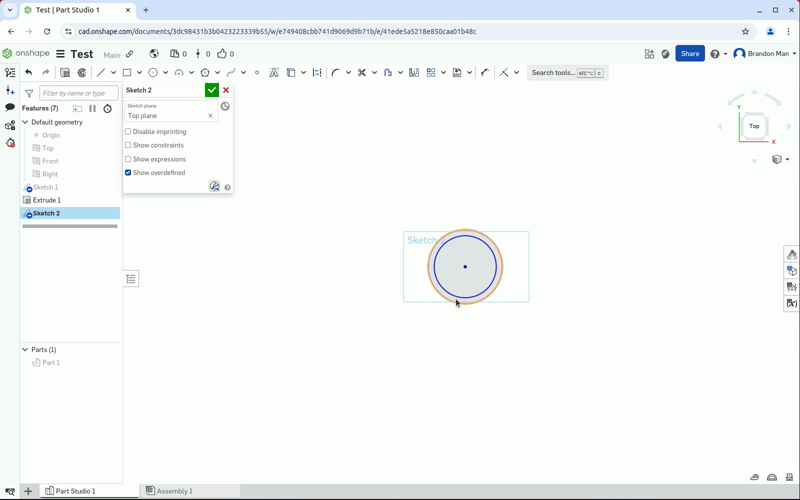
scroll(6)
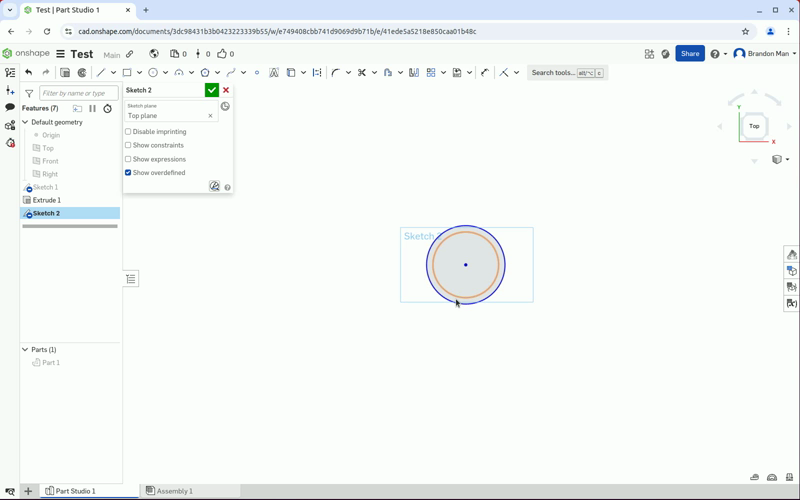
scroll(6)
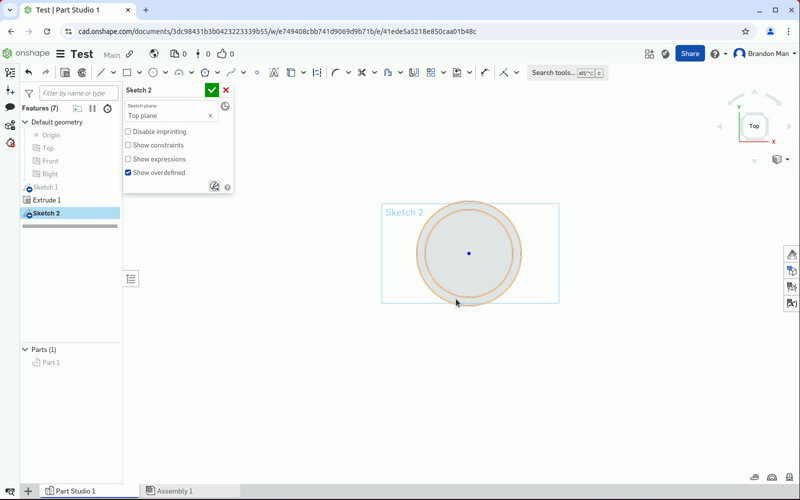
scroll(6)
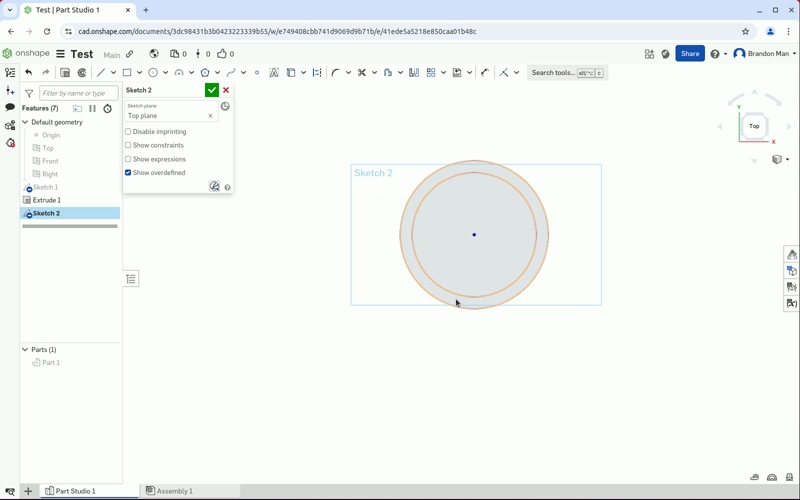
scroll(6)
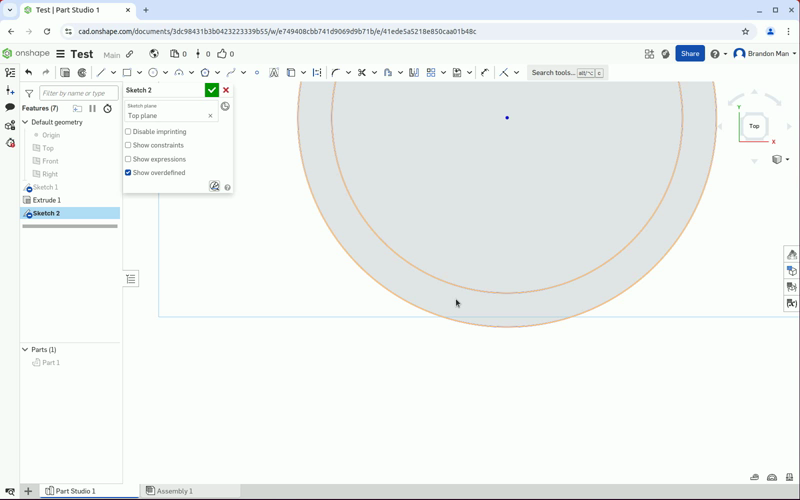
click(456, 298)
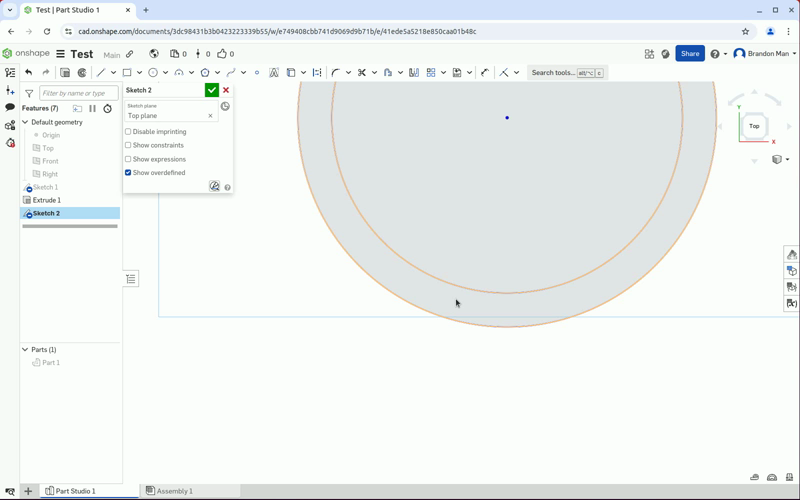
scroll(-6)
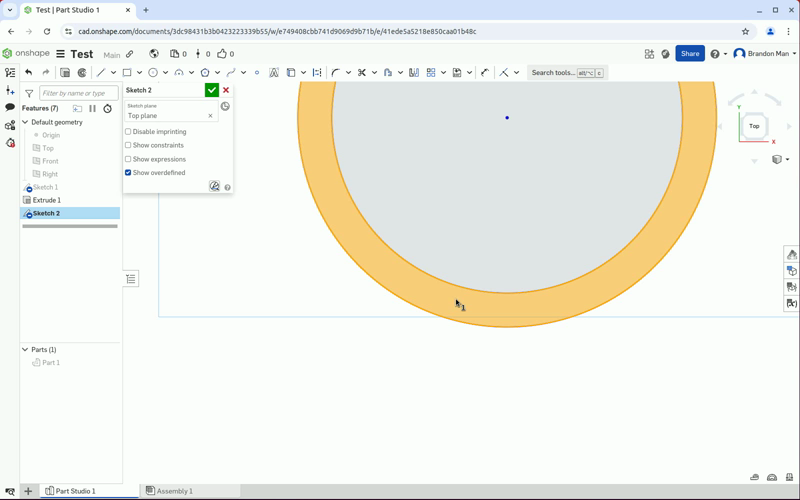
scroll(-6)
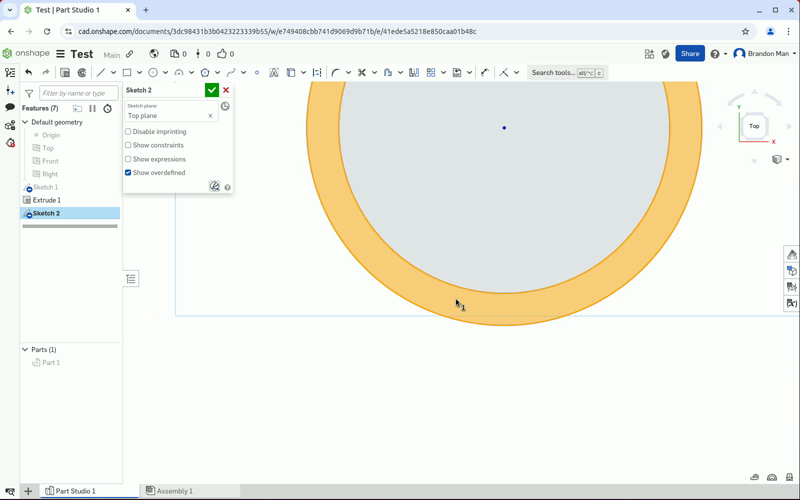
scroll(-6)
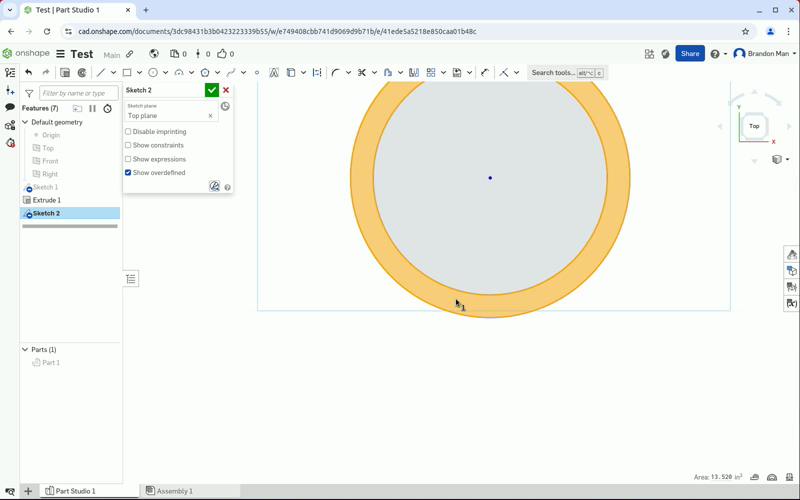
scroll(-6)
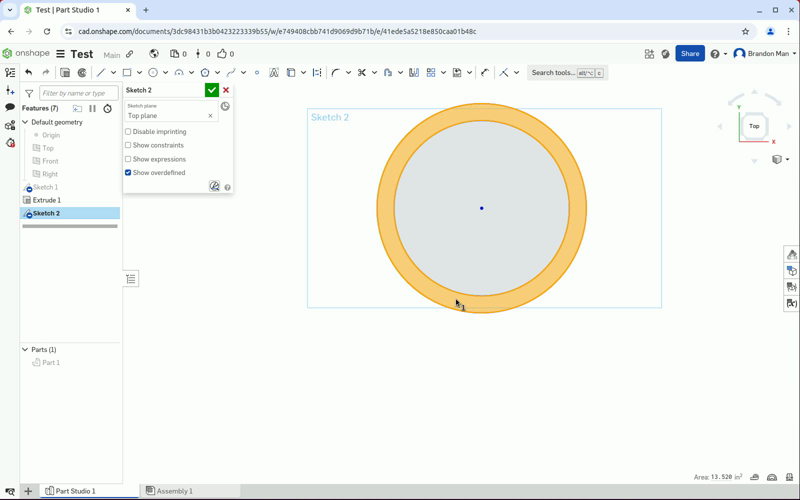
scroll(-6)
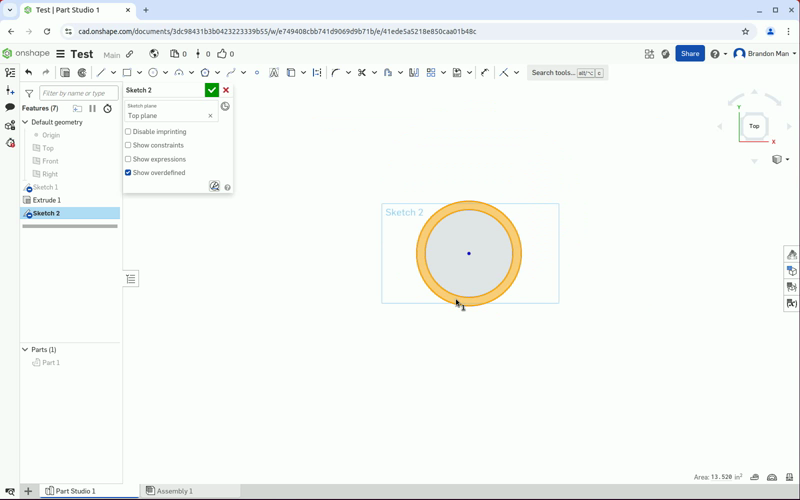
scroll(-6)
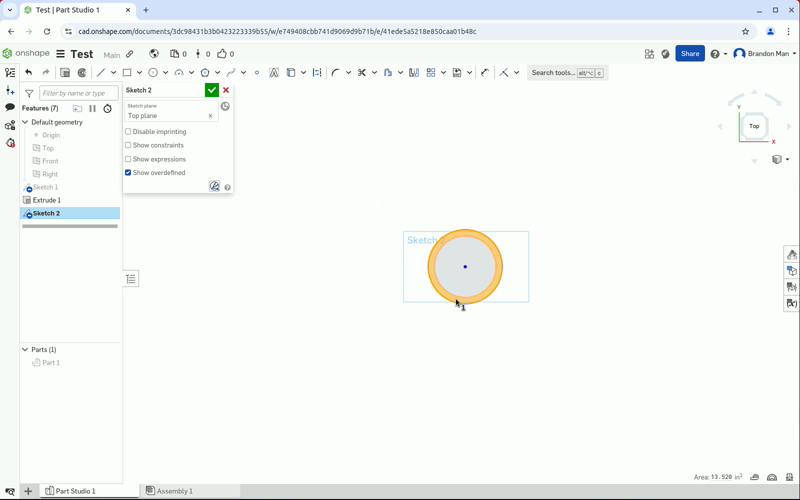
scroll(-6)
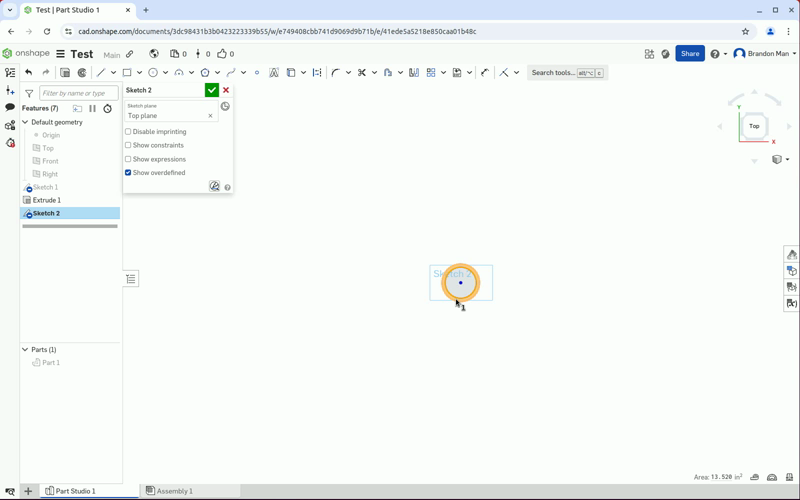
mouse_move(73, 352)
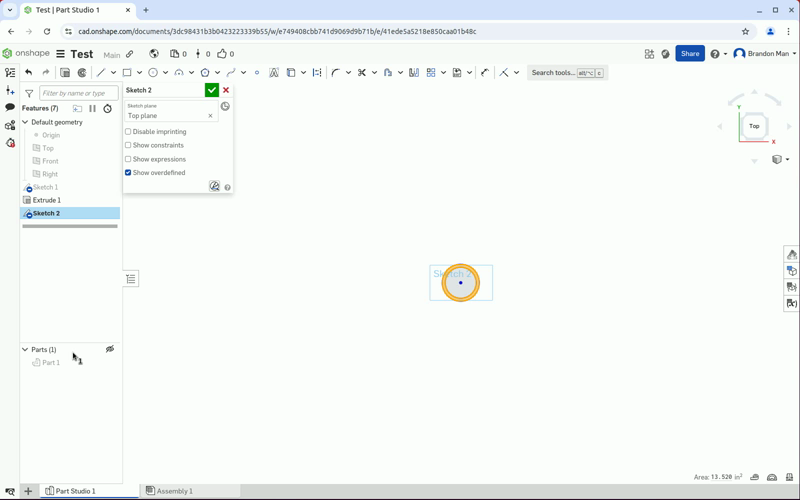
key(shift+y)
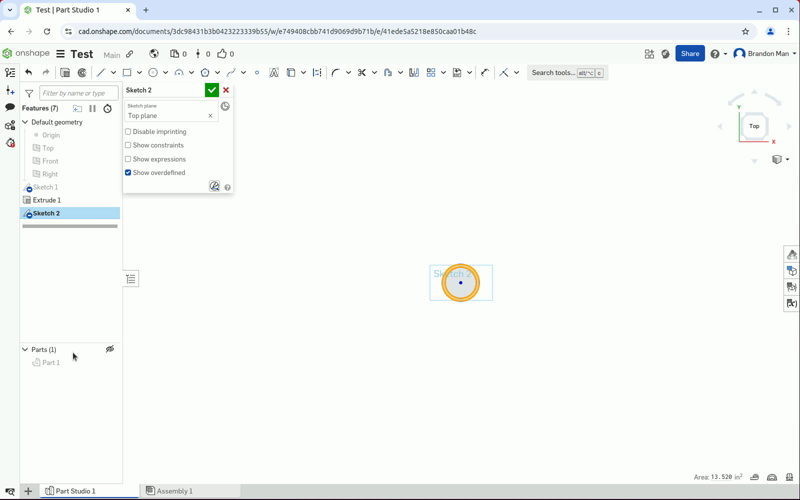
key(shift+e)
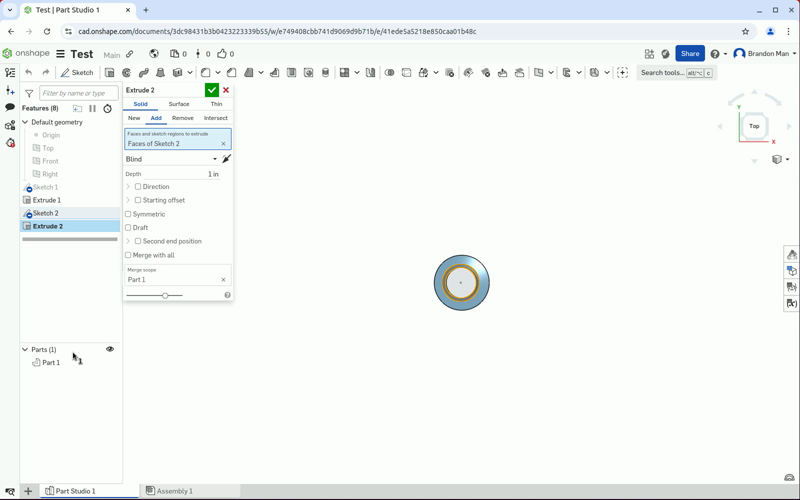
mouse_move(143, 106)
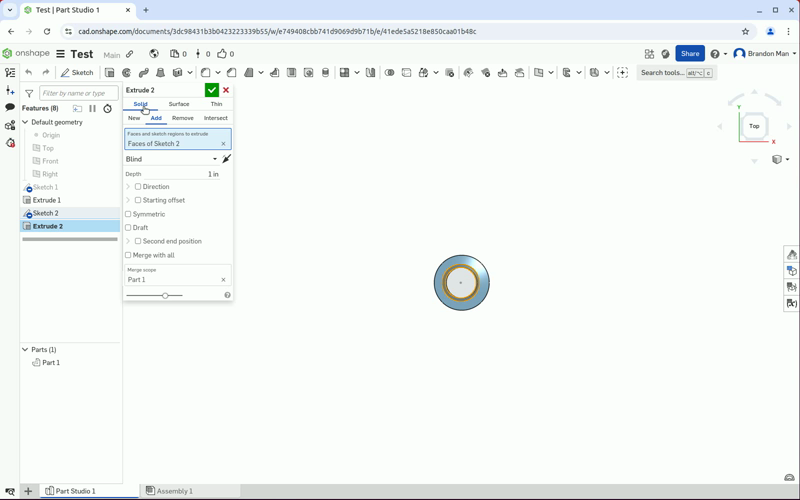
click(143, 106)
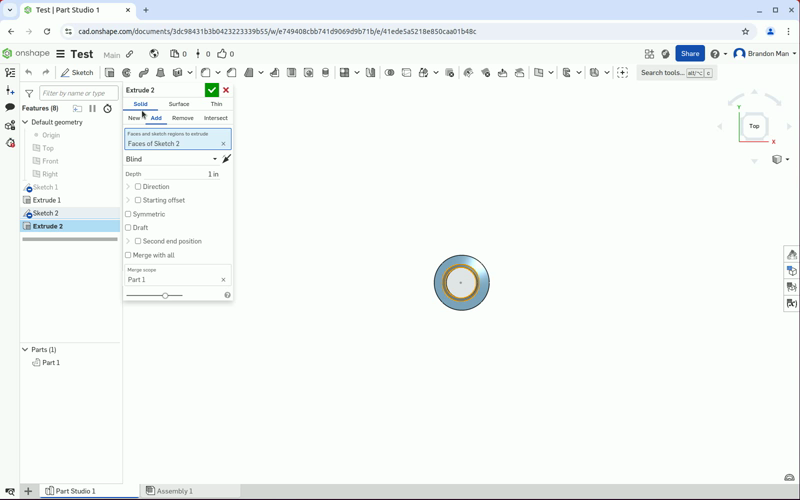
mouse_move(137, 120)
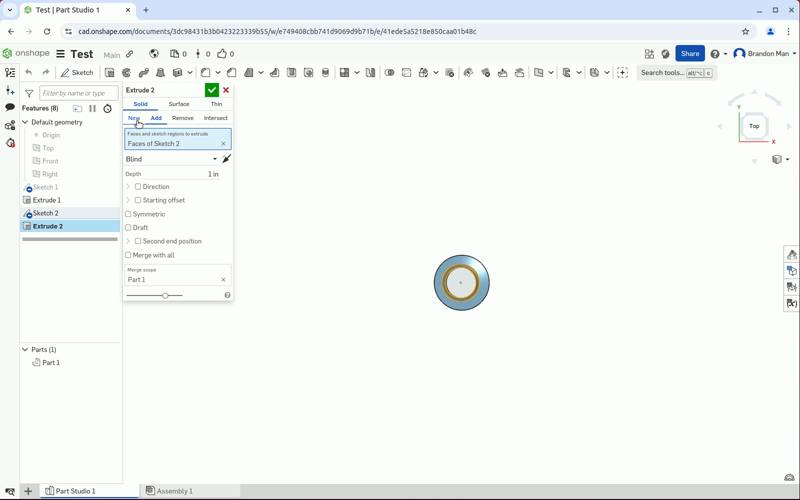
click(137, 120)
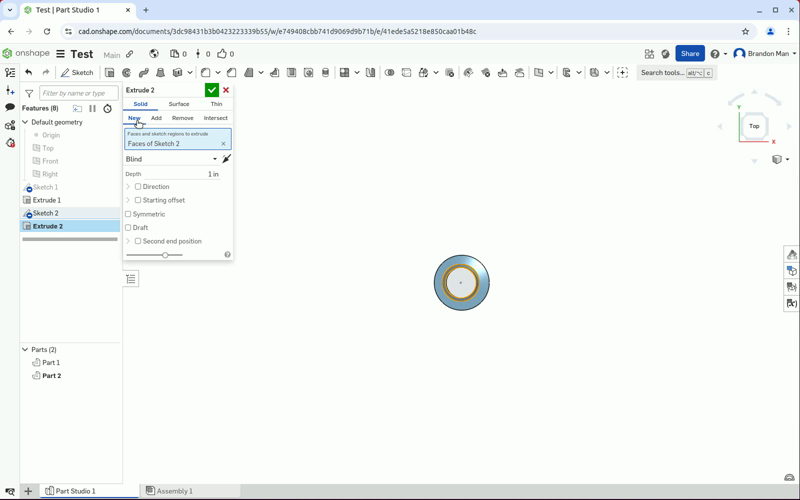
key(tab, 4)
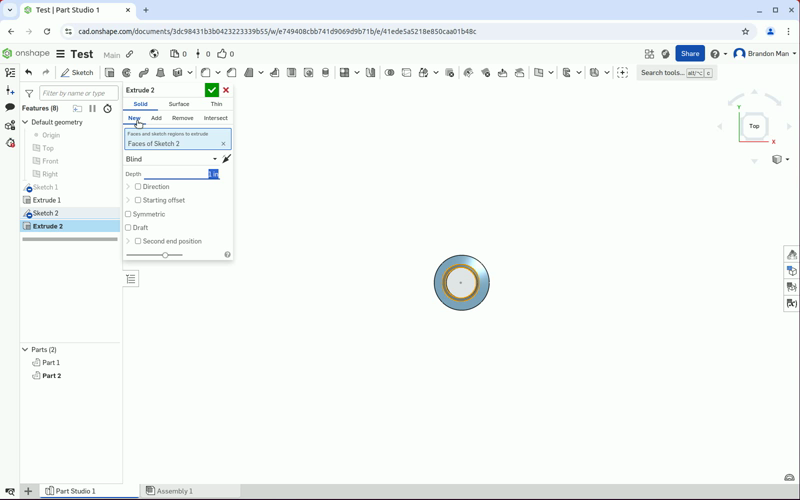
text(-1.444)
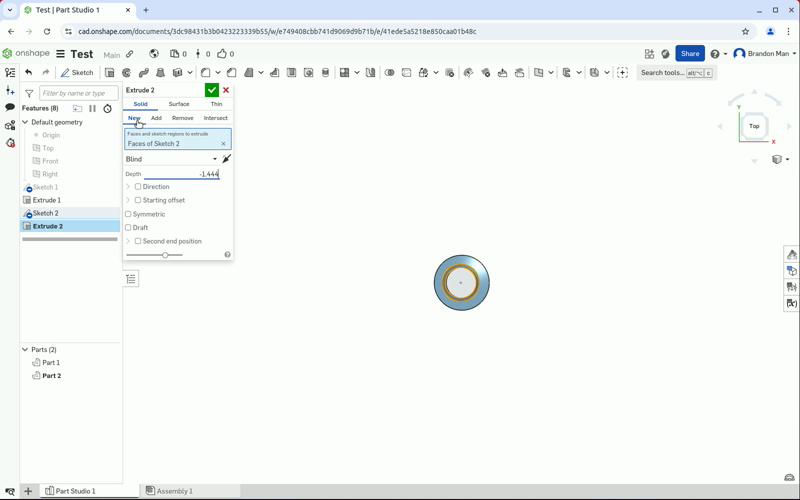
key(enter)
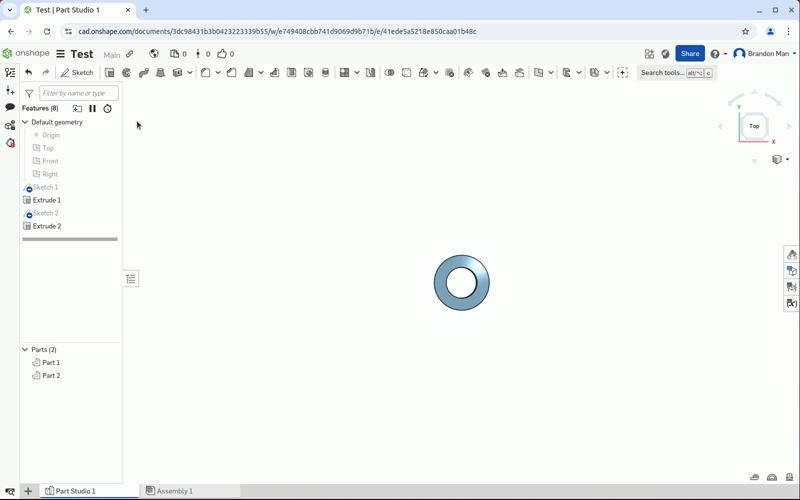
key(shift+h)
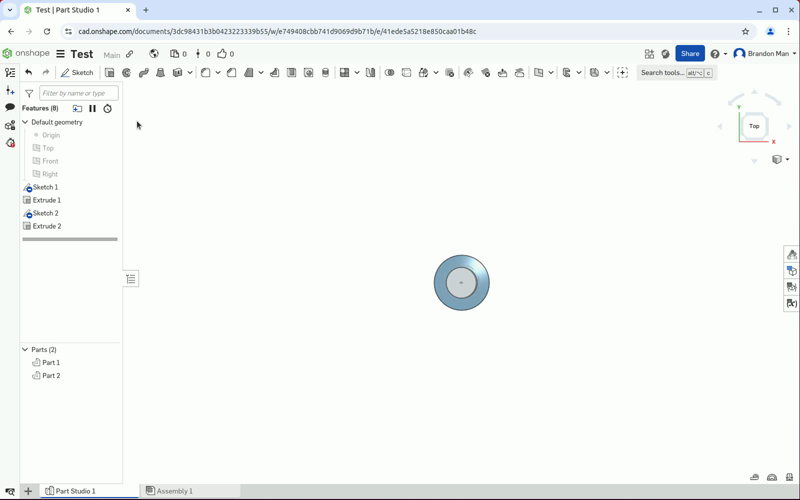
key(shift+h)
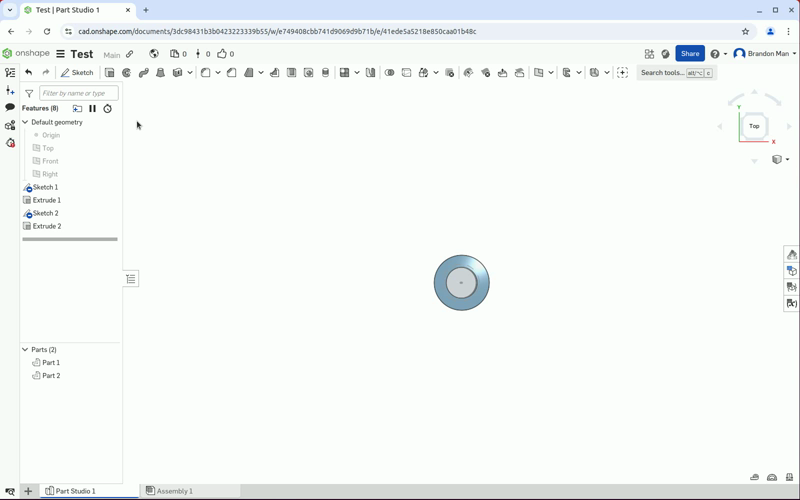
key(shift+7)
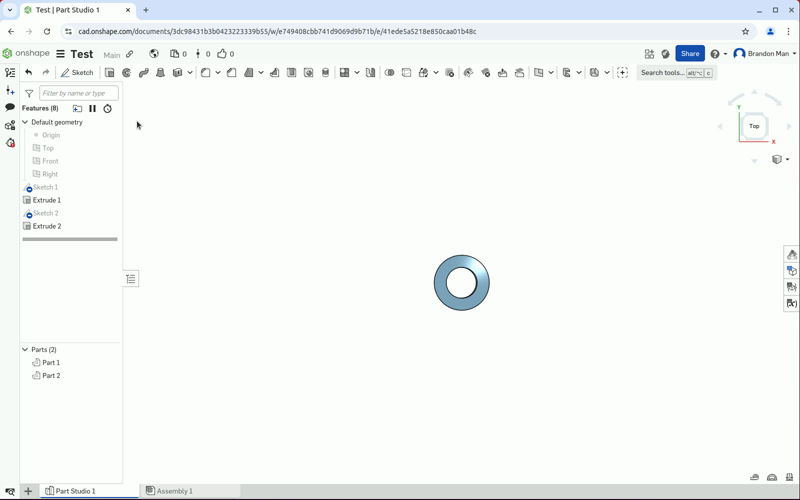
key(up, 3)
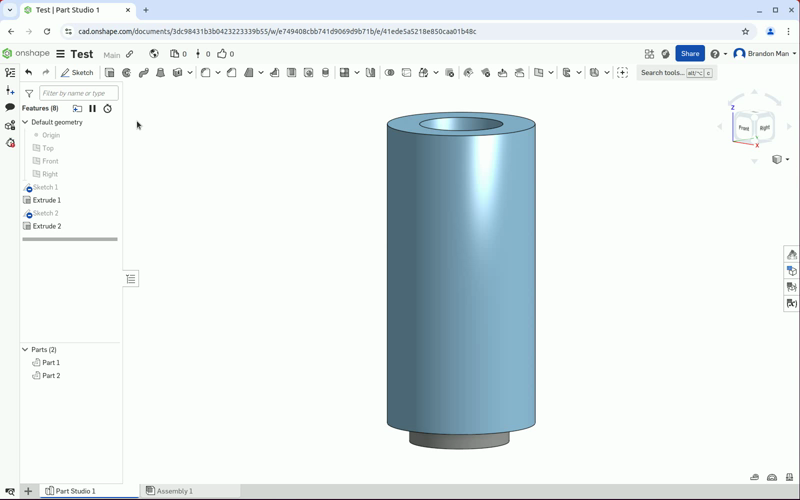
key(left, 3)
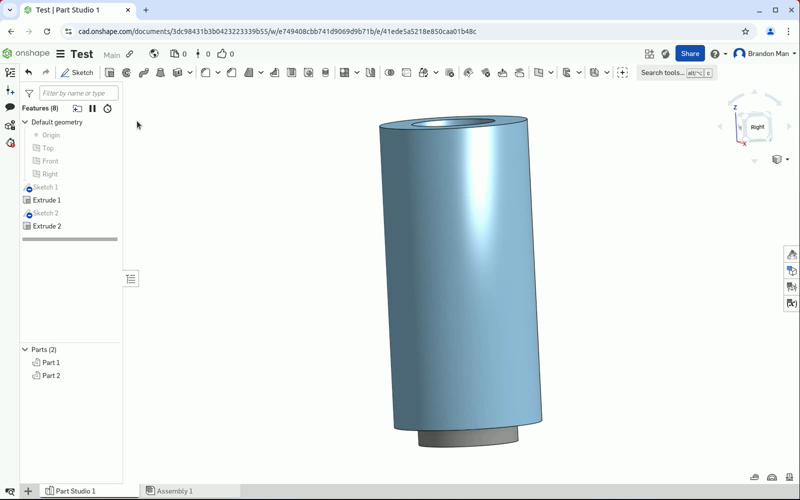
key(right, 3)
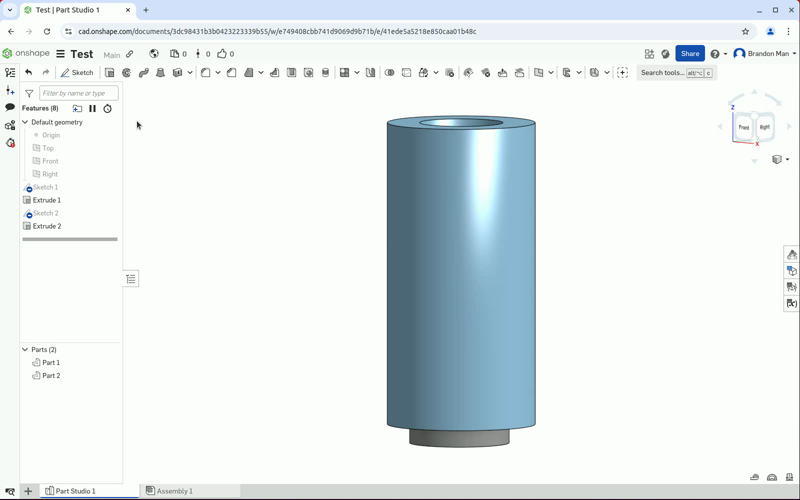
key(down, 3)
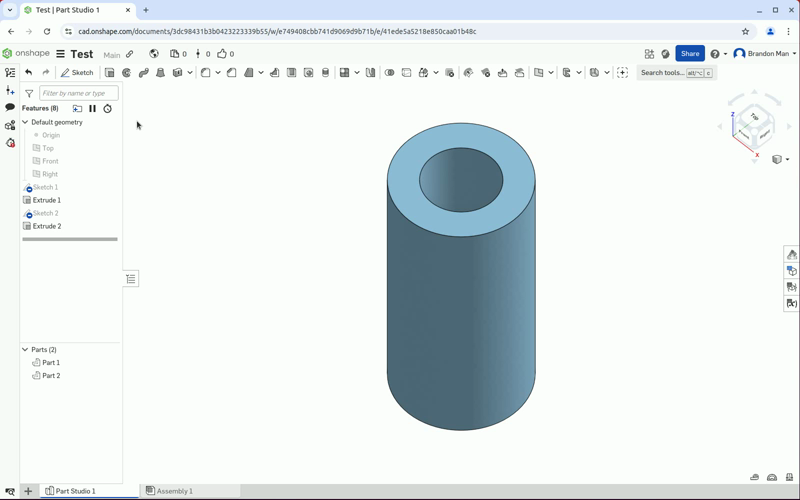
mouse_move(73, 189)
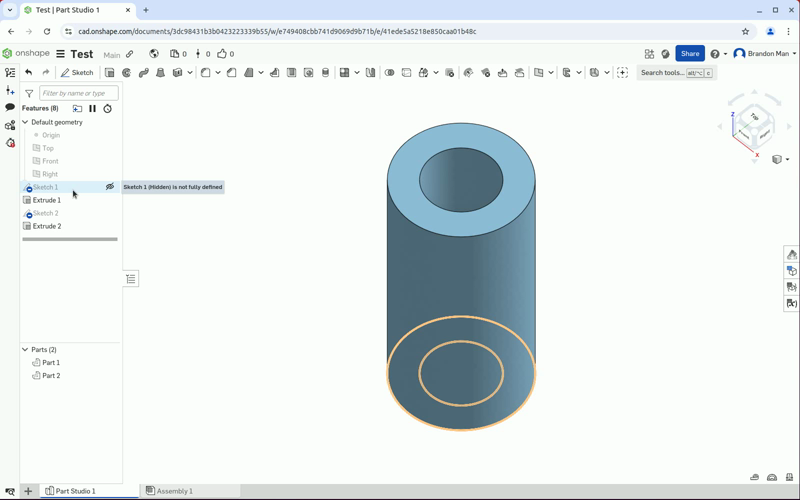
click(73, 189)